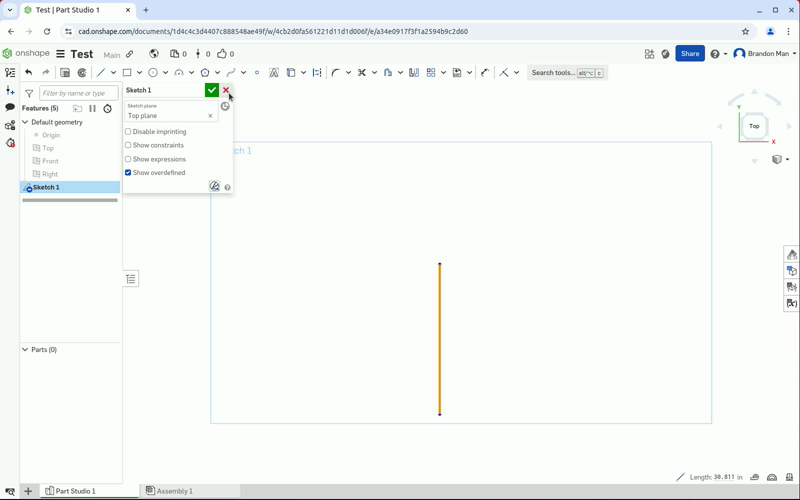
key(shift+h)
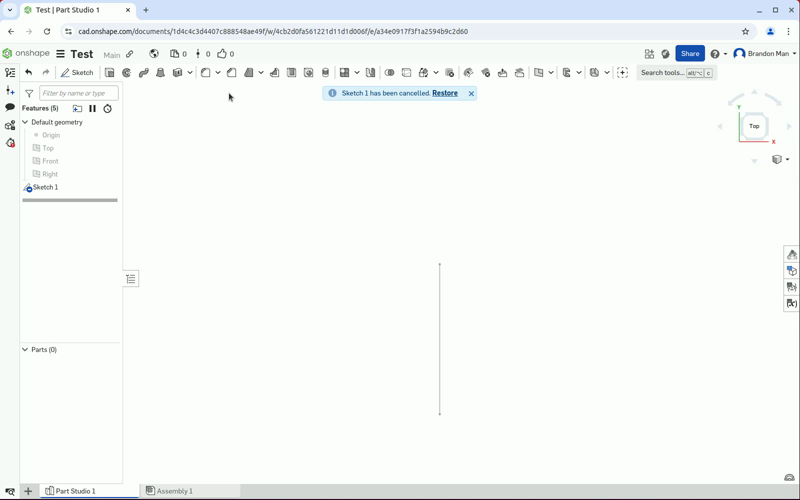
mouse_move(73, 352)
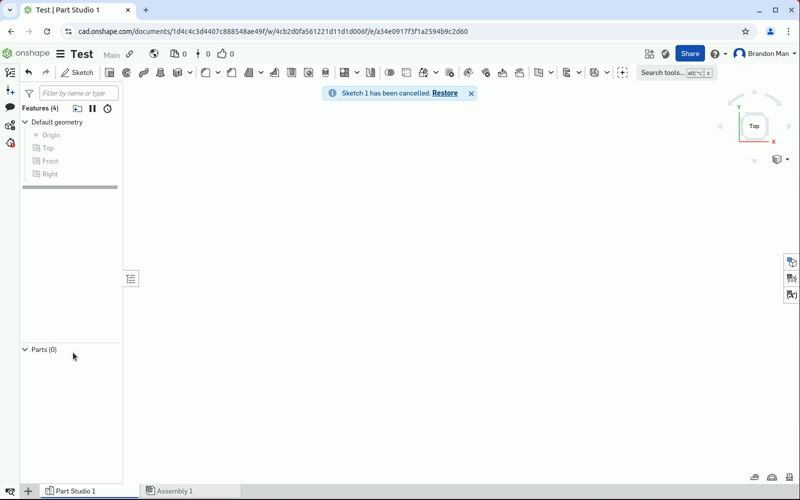
key(y)
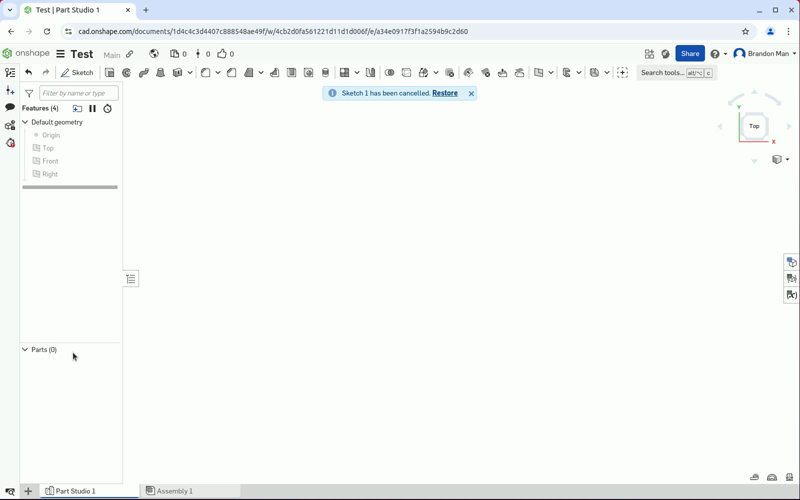
key(shift+p)
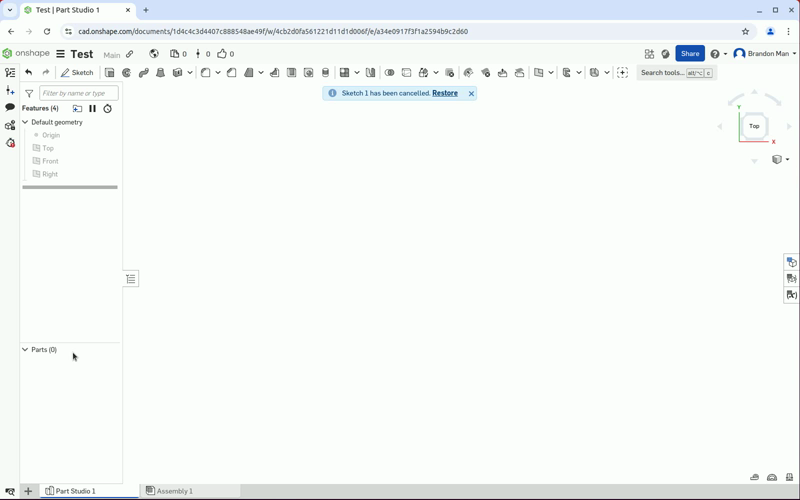
key(space)
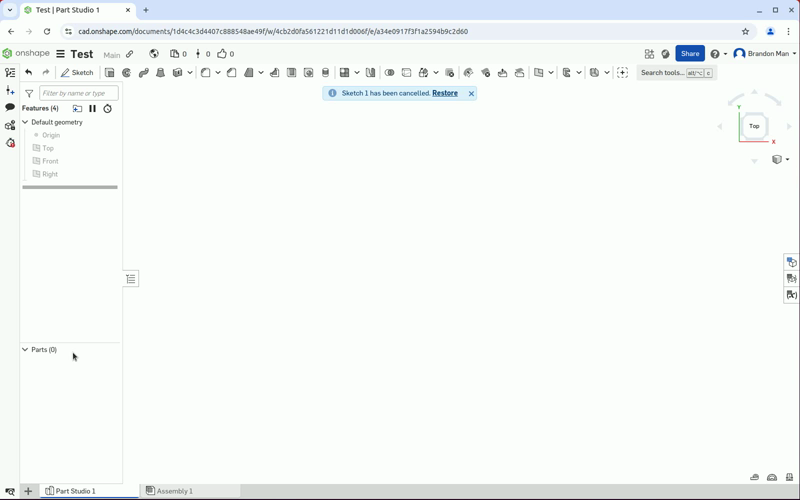
key_down(shift)
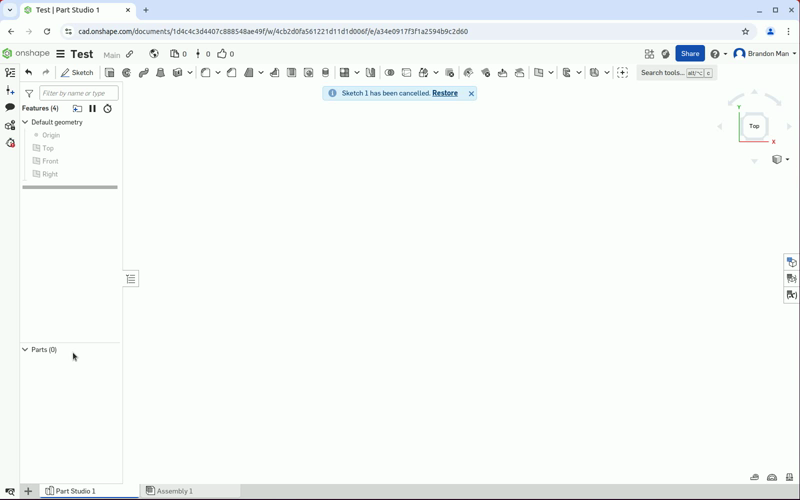
key(up)
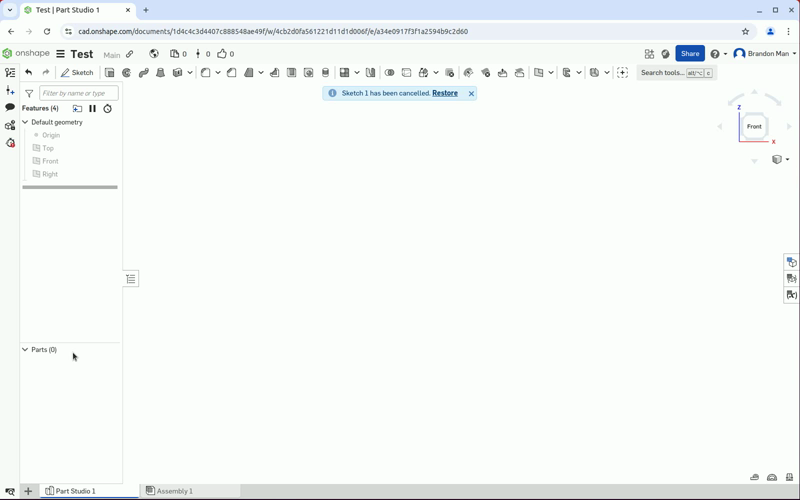
key_up(shift)
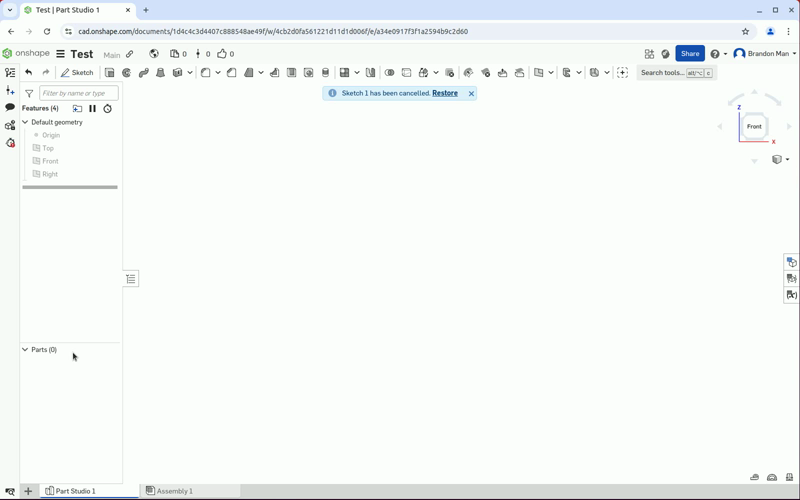
mouse_move(73, 352)
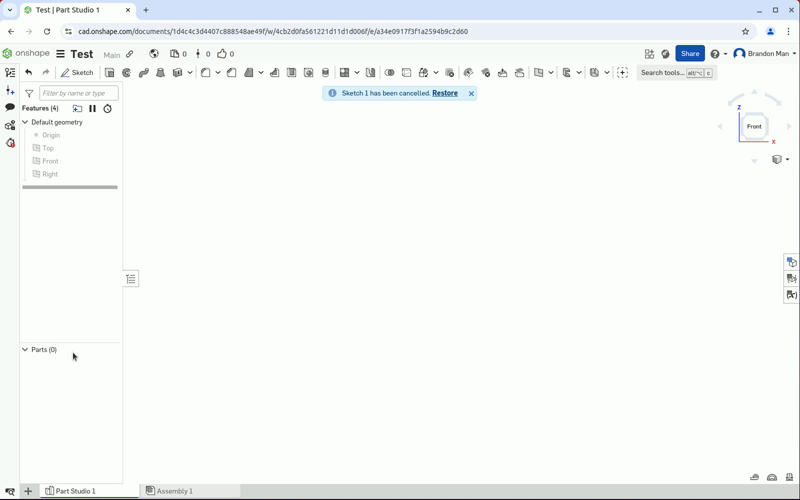
key(shift+y)
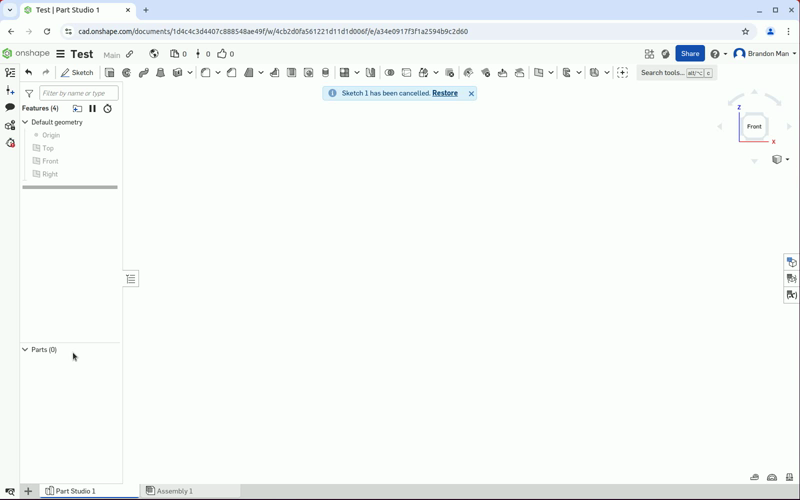
key(shift+s)
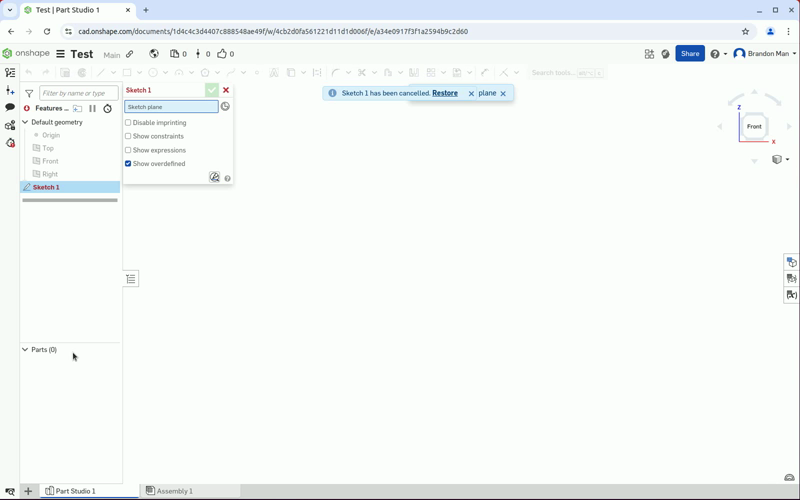
mouse_move(73, 163)
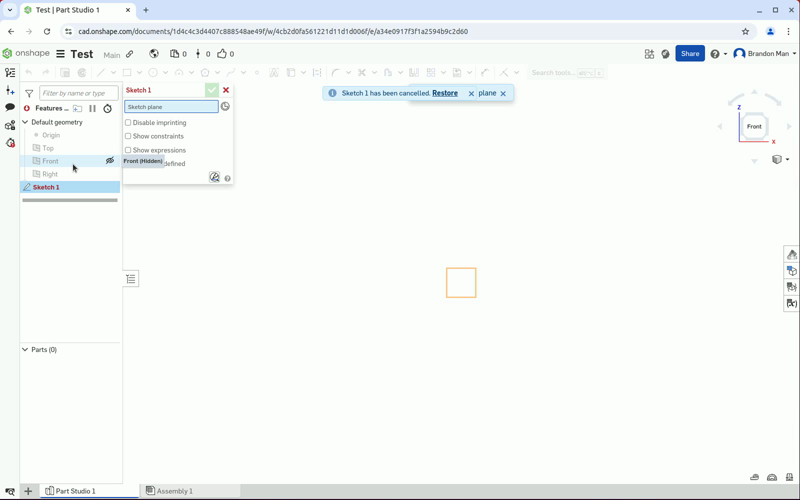
click(73, 163)
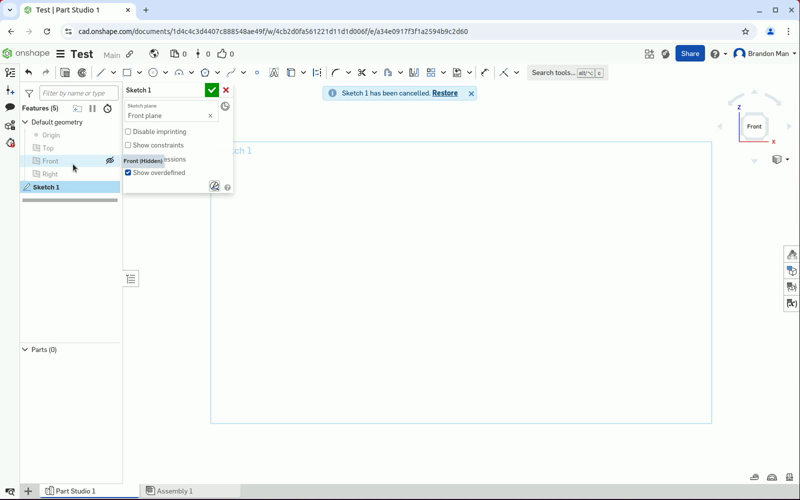
mouse_move(73, 352)
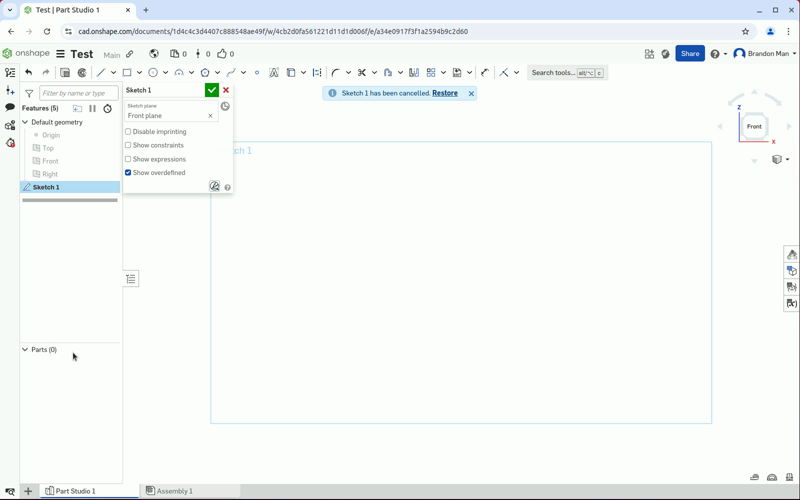
key(y)
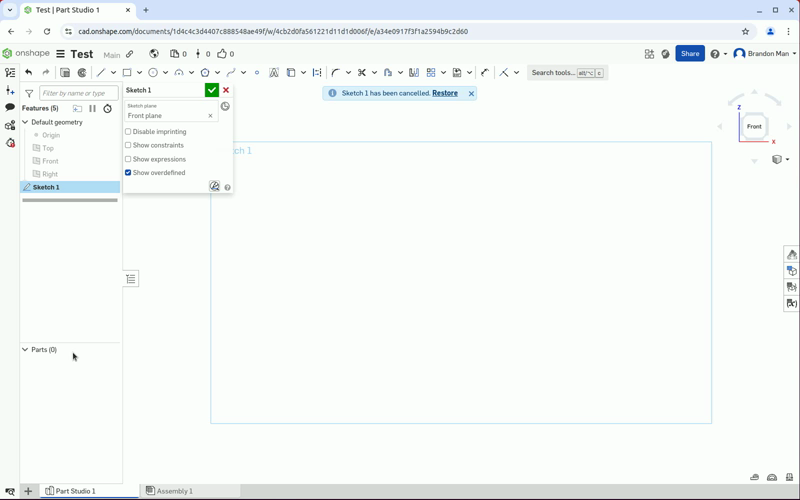
key(l)
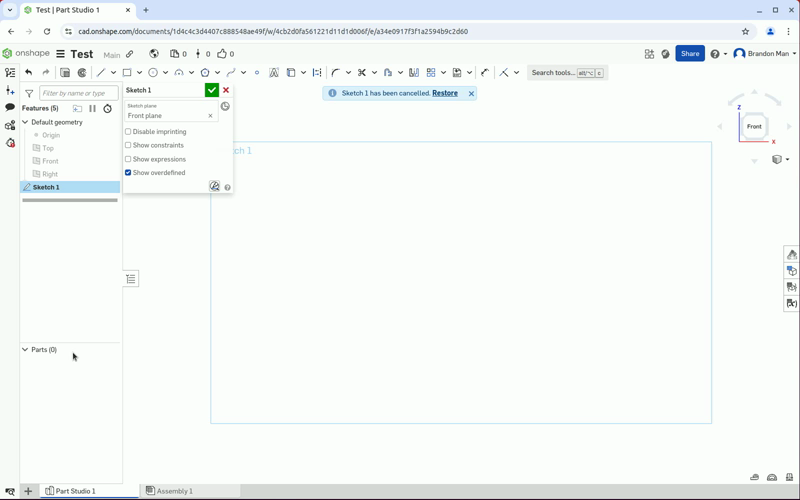
key_down(shift)
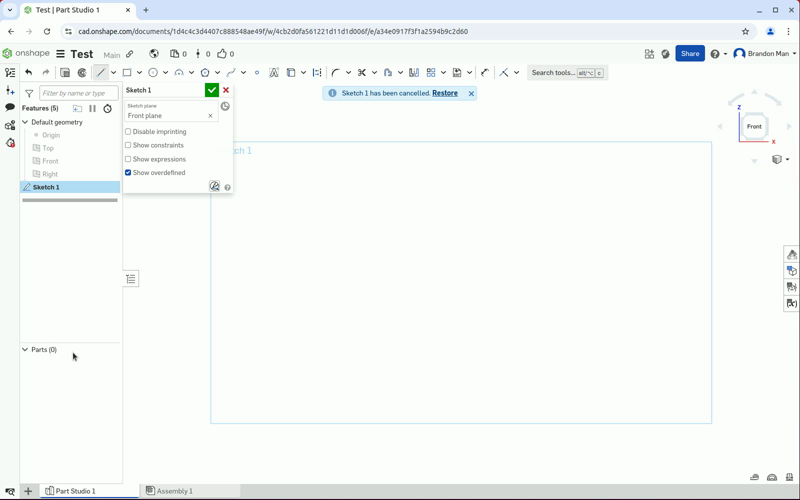
mouse_move(348, 395)
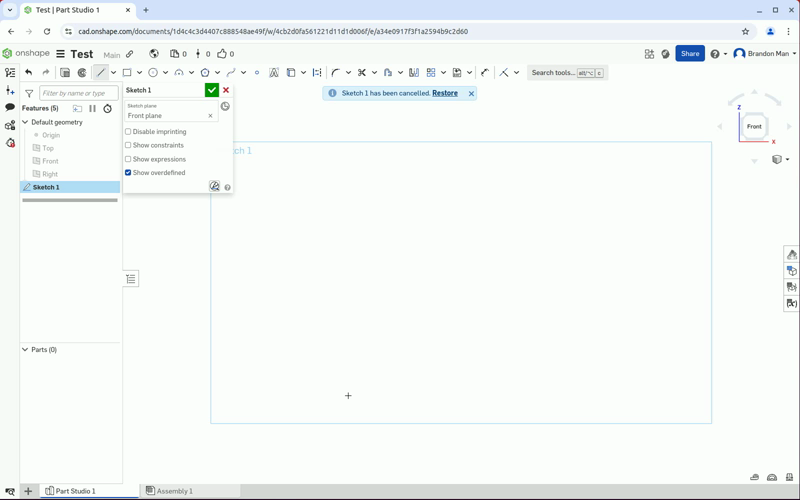
click(348, 395)
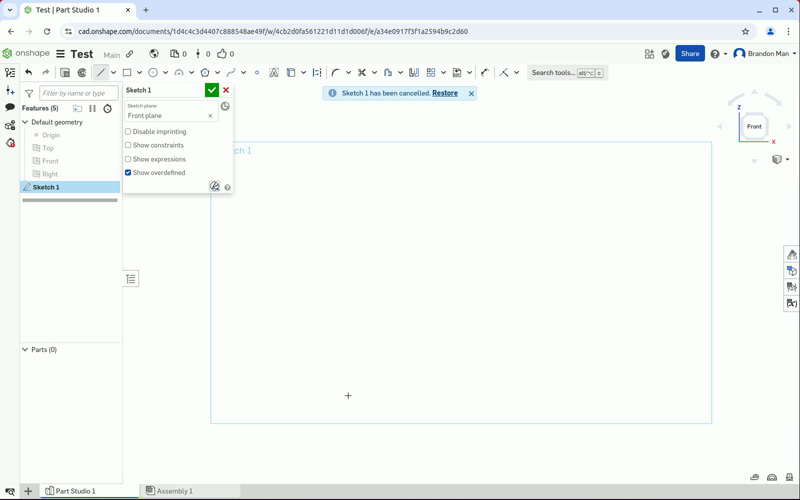
key_up(shift)
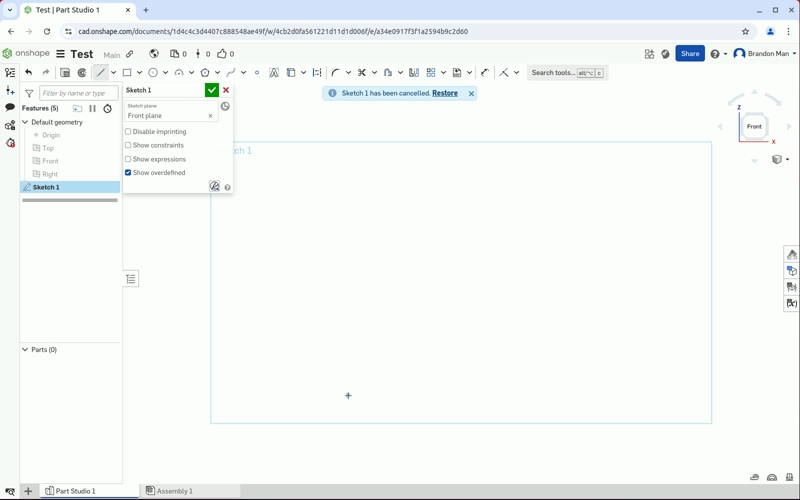
key_down(shift)
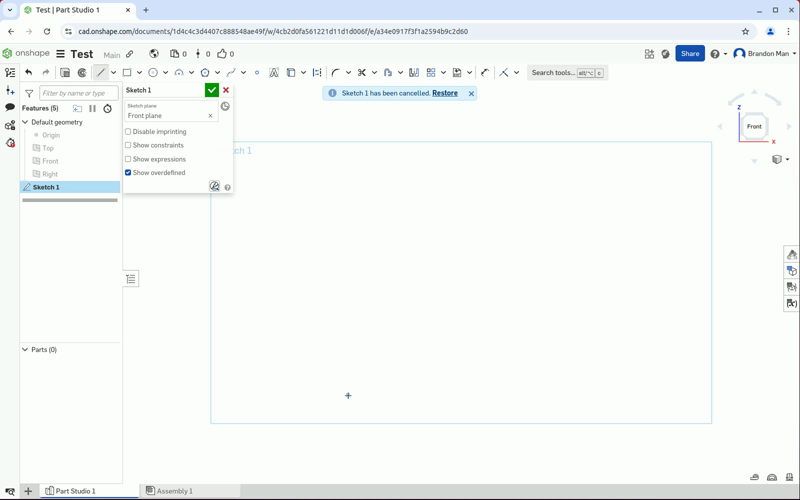
mouse_move(460, 395)
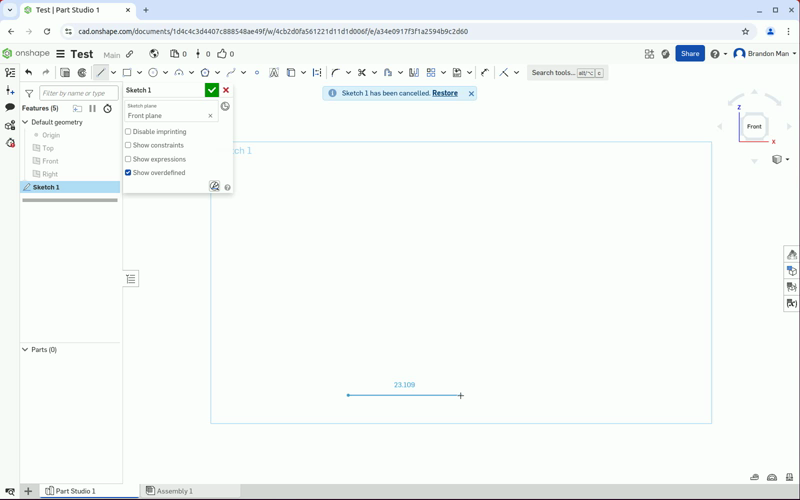
click(460, 395)
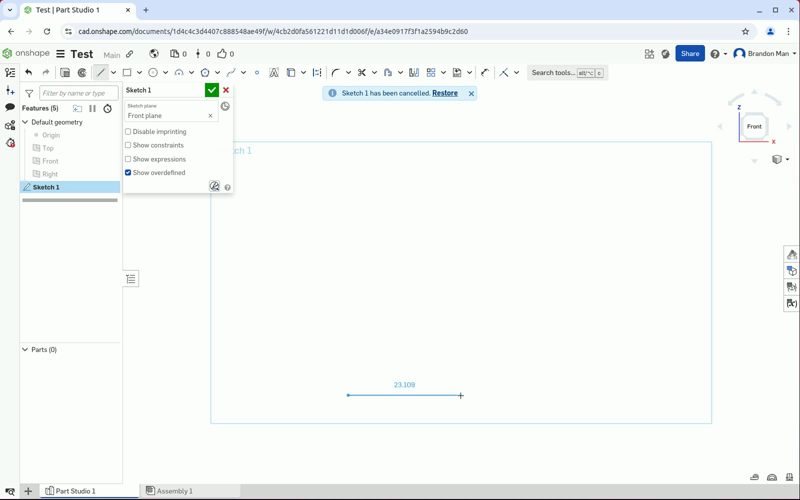
key_up(shift)
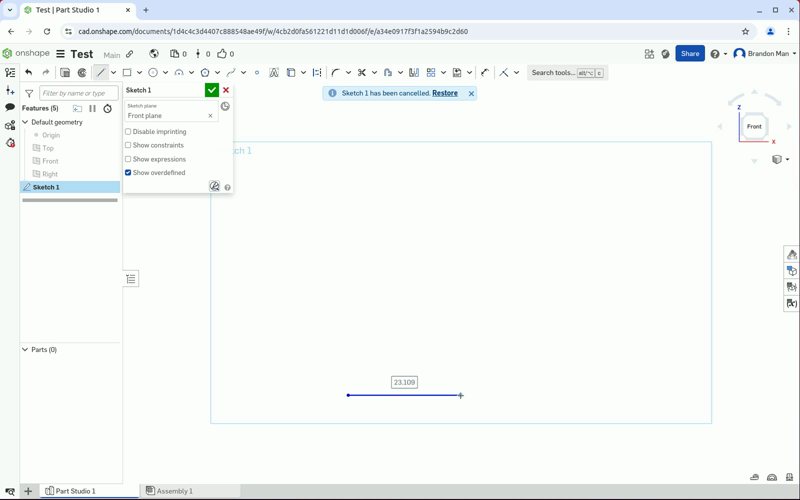
key_down(shift)
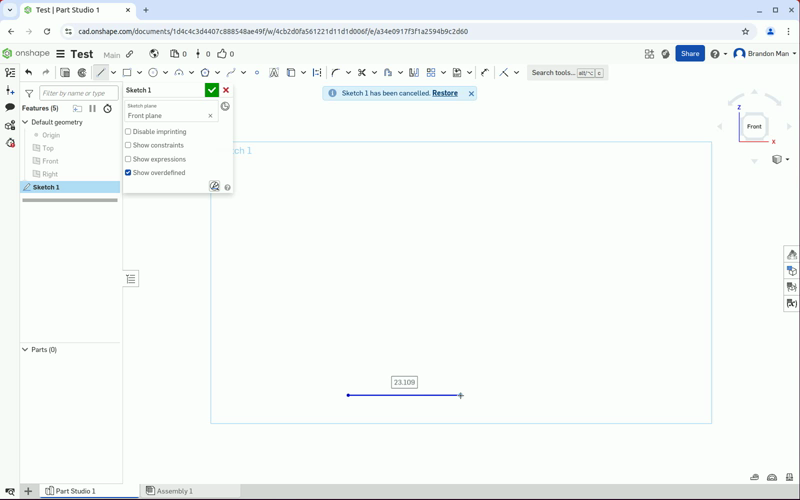
mouse_move(460, 282)
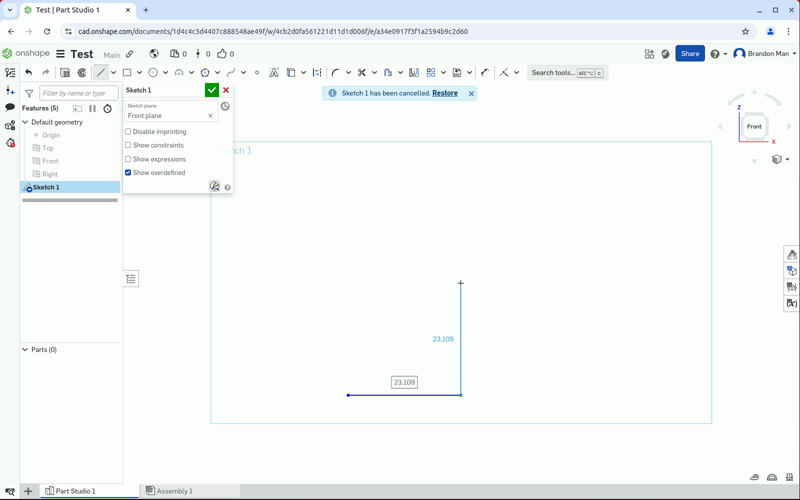
click(460, 282)
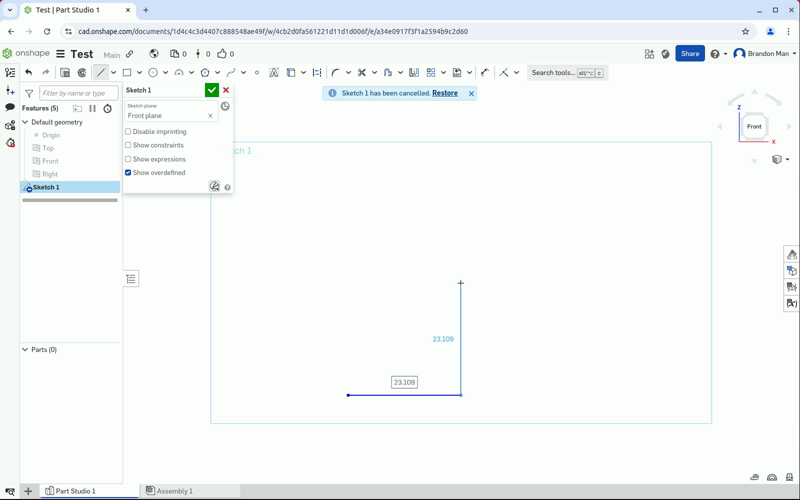
key_up(shift)
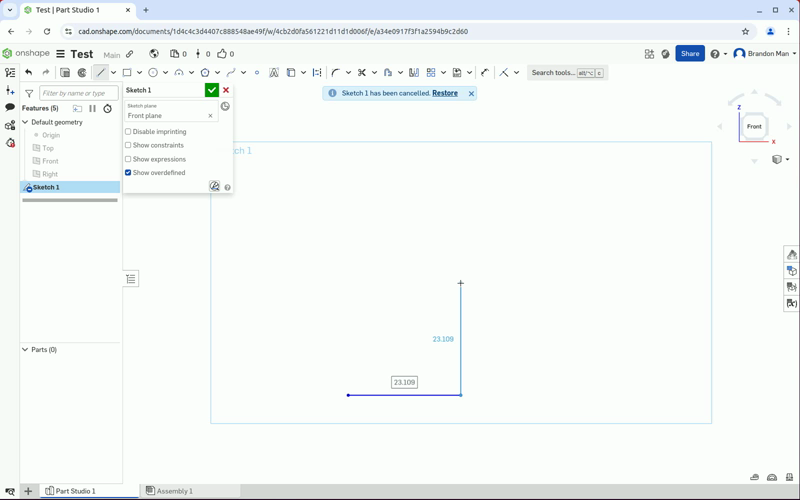
key_down(shift)
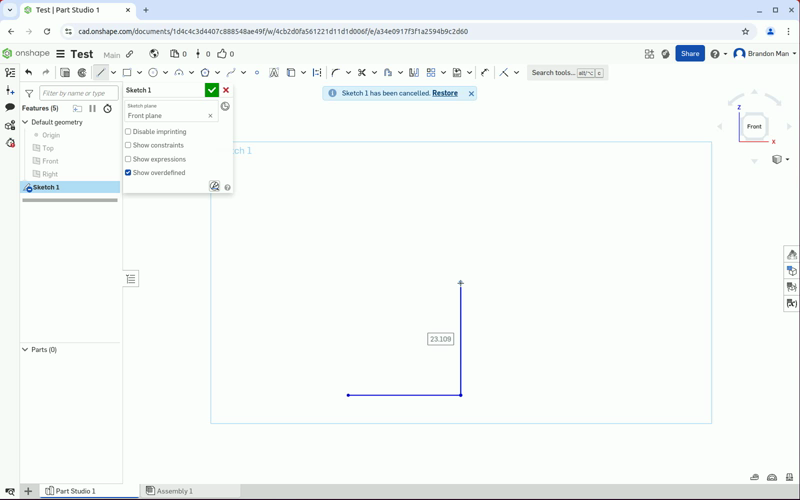
mouse_move(348, 282)
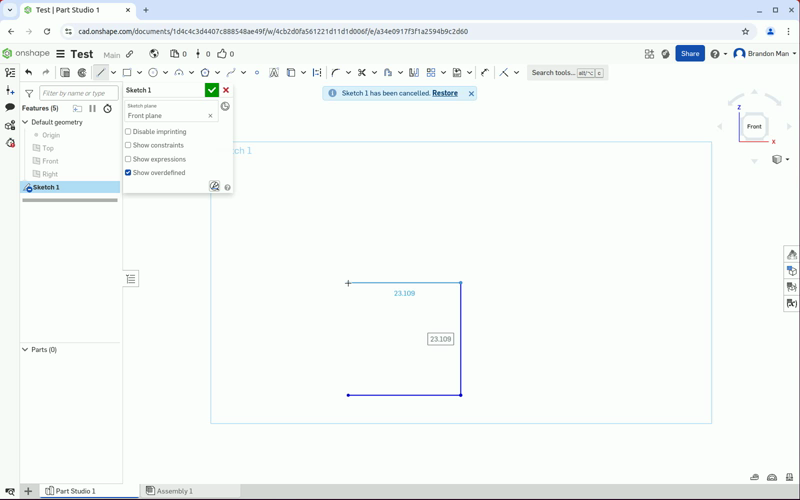
click(348, 282)
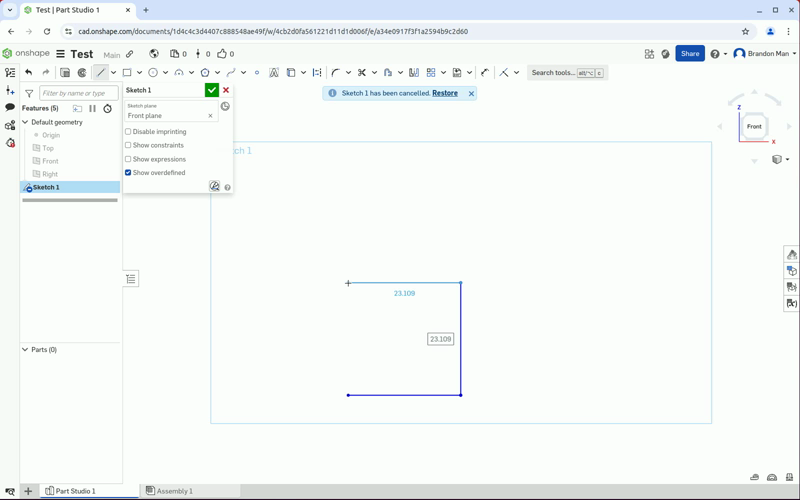
key_up(shift)
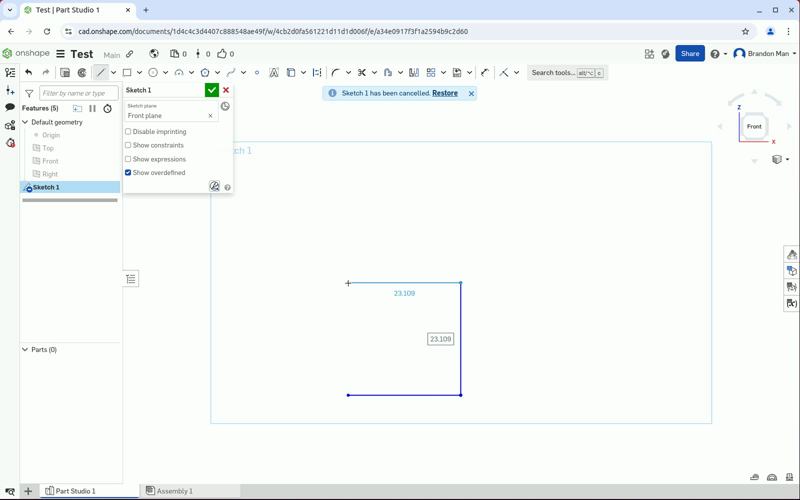
key_down(shift)
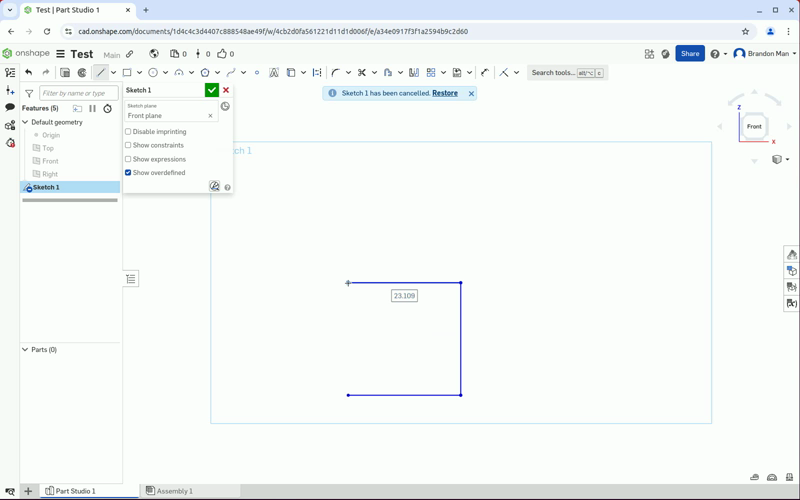
mouse_move(348, 395)
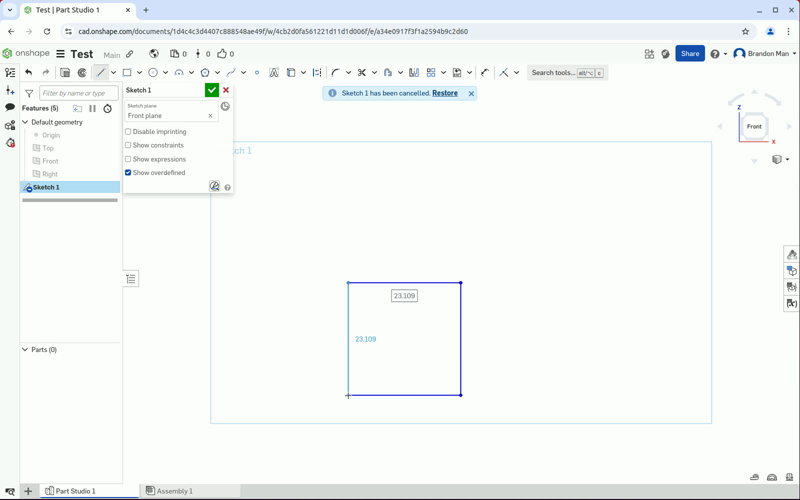
key_up(shift)
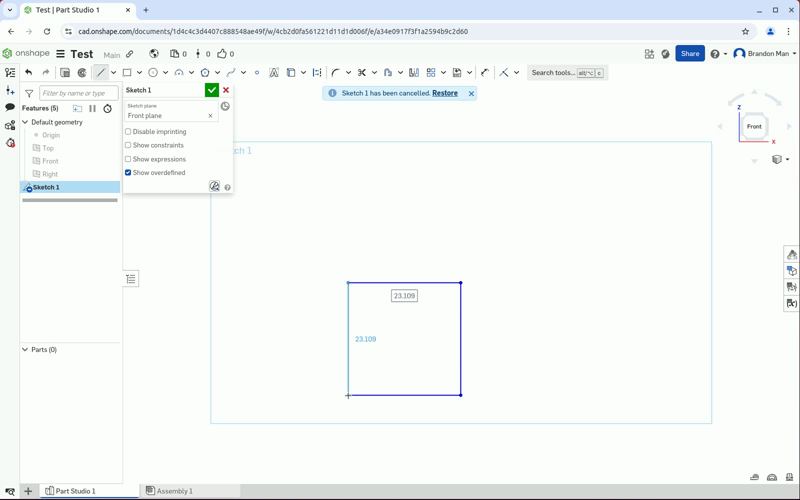
click(348, 395)
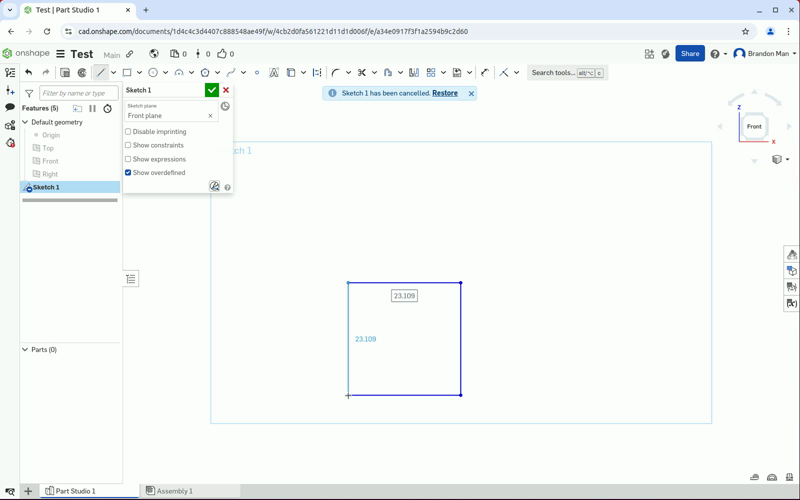
key(esc)
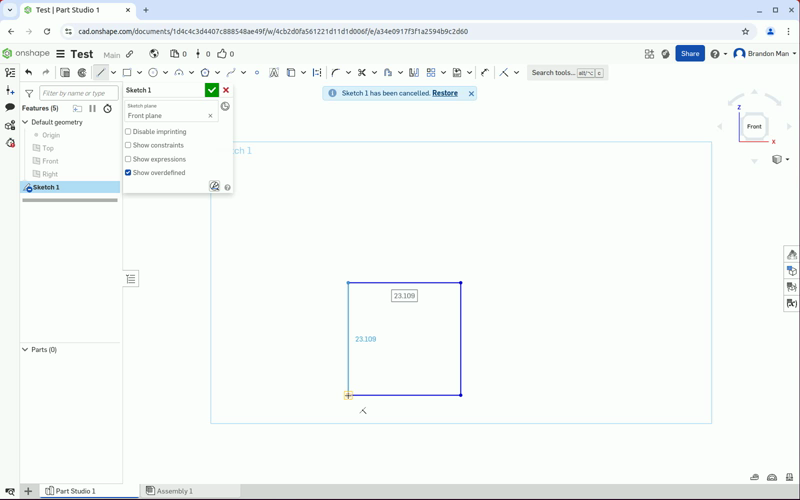
mouse_move(385, 367)
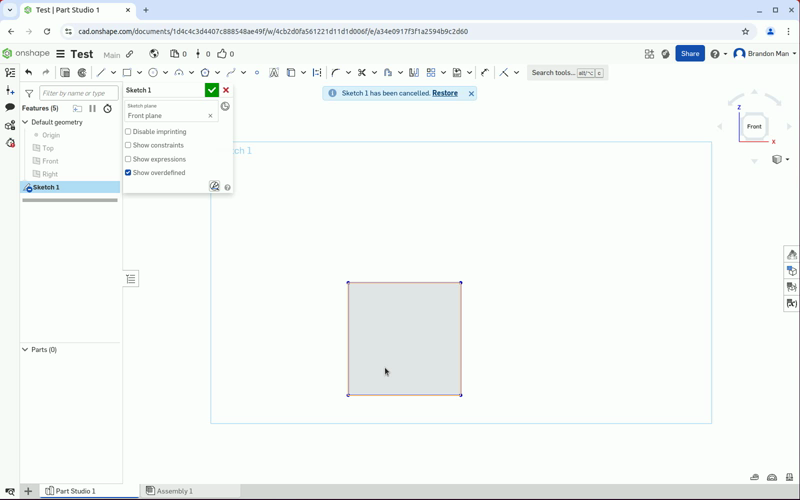
click(385, 367)
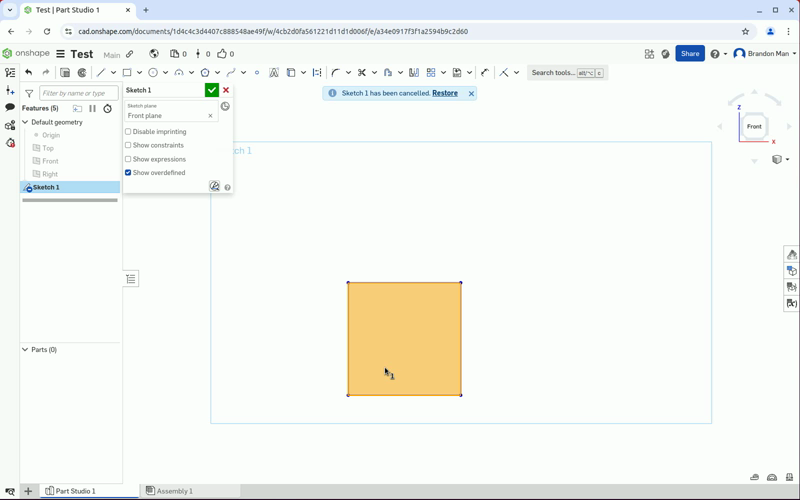
mouse_move(73, 352)
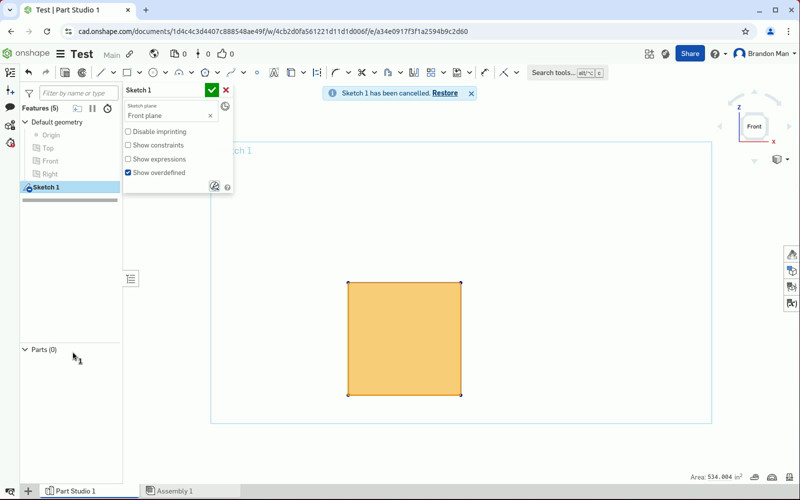
key(shift+y)
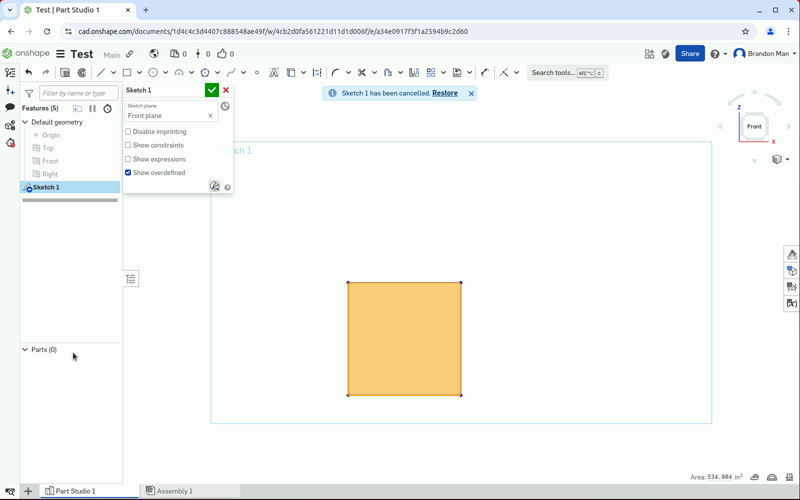
key(shift+e)
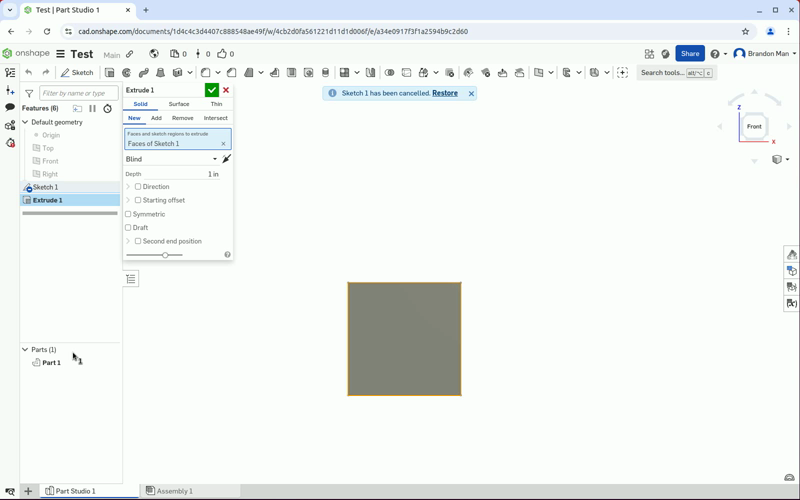
mouse_move(143, 106)
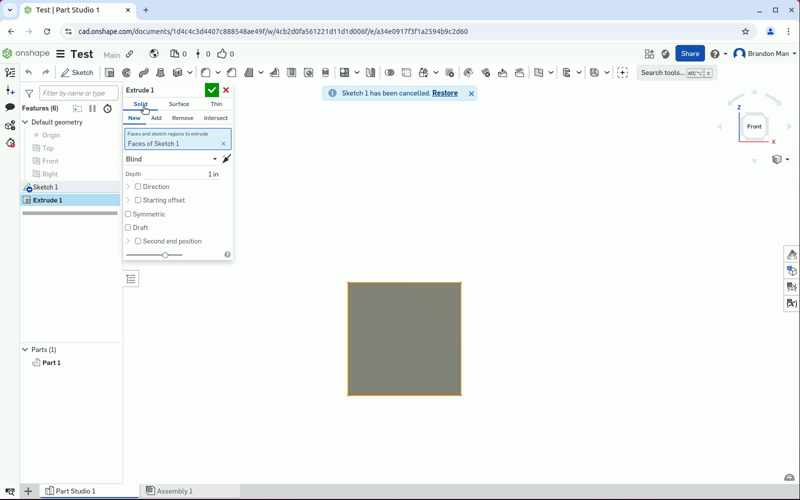
click(143, 106)
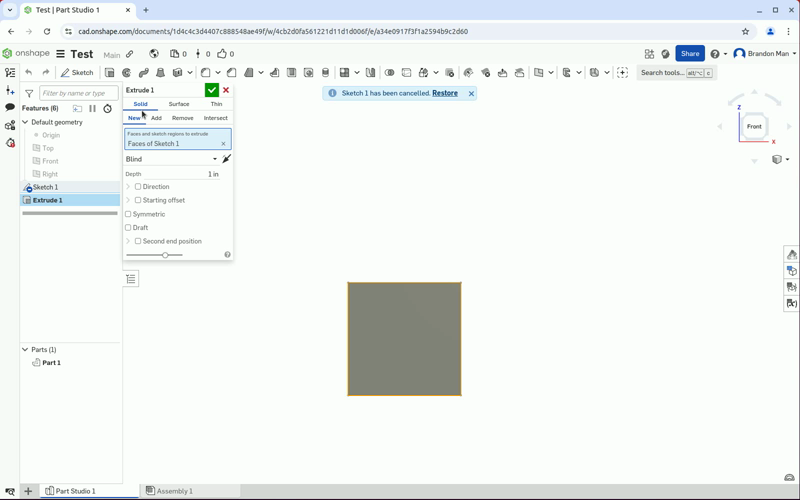
mouse_move(137, 120)
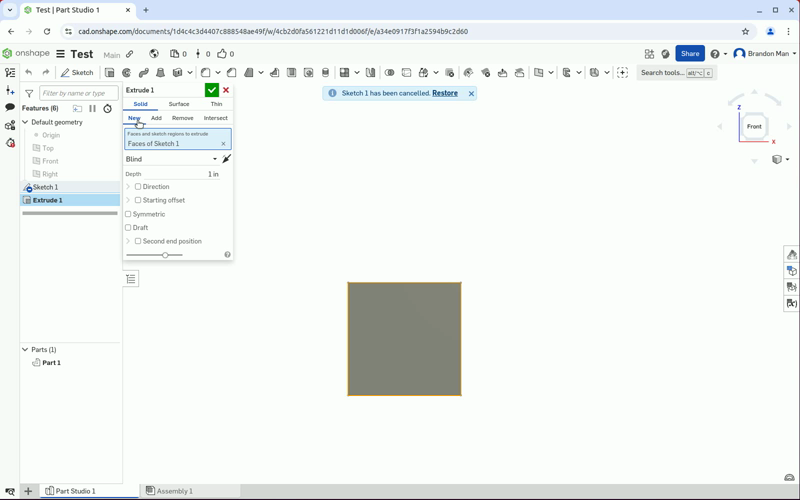
click(137, 120)
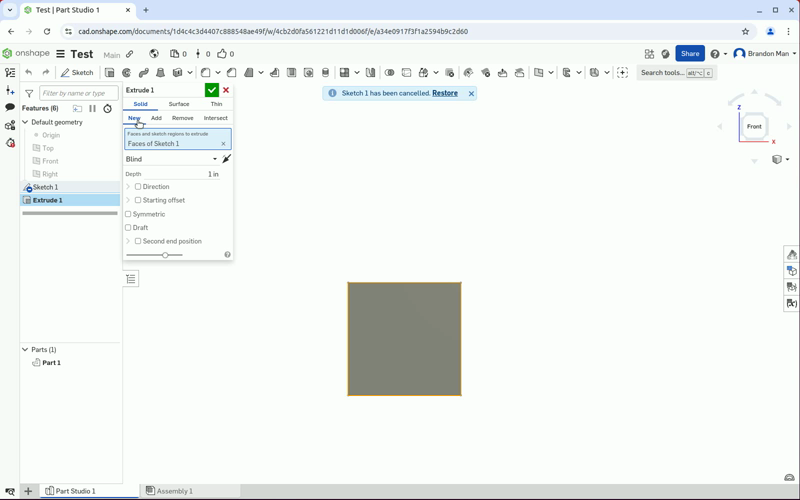
key(tab, 4)
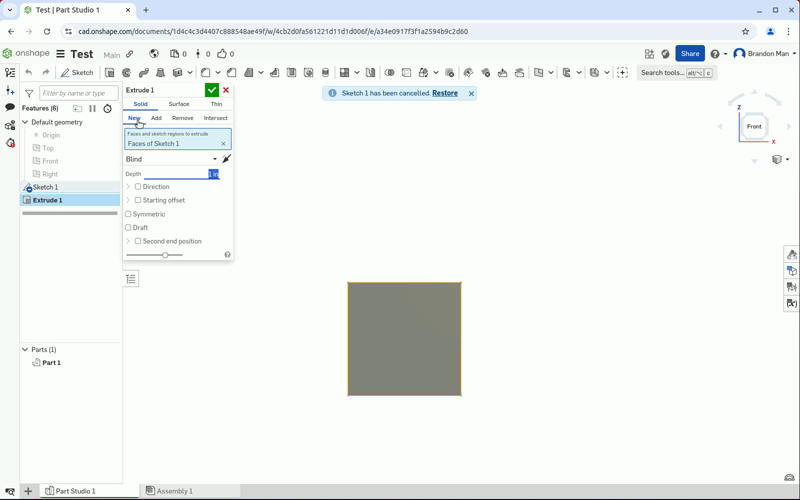
text(15.405)
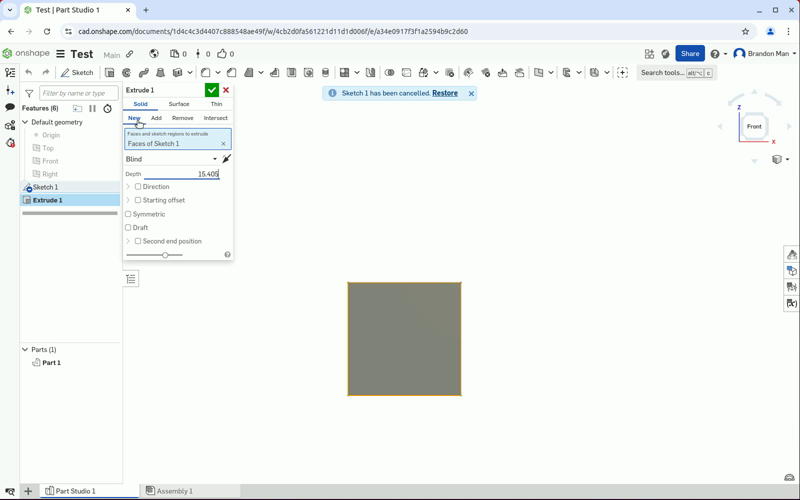
key(enter)
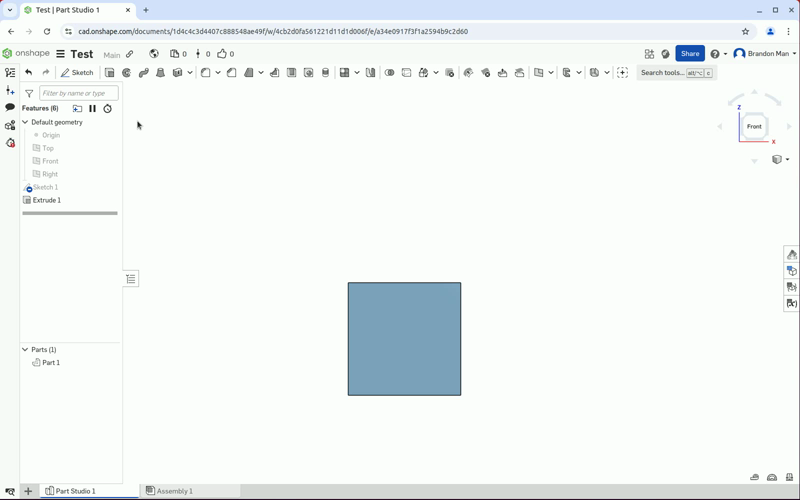
key(shift+h)
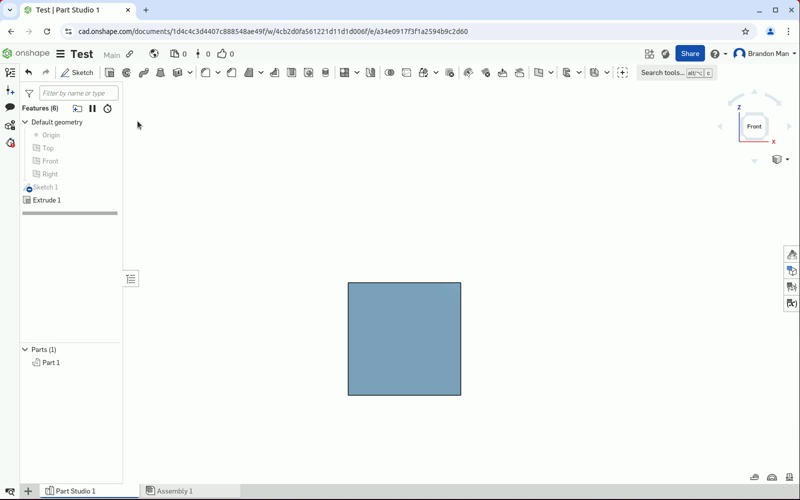
key(shift+h)
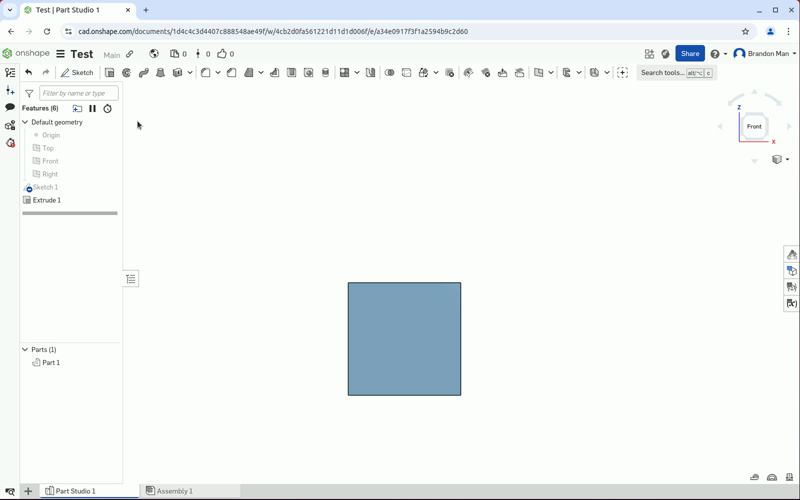
mouse_move(73, 189)
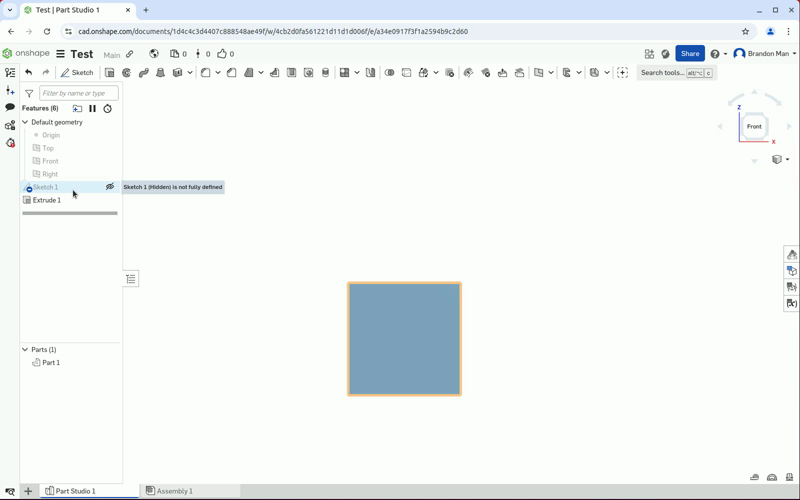
click(73, 189)
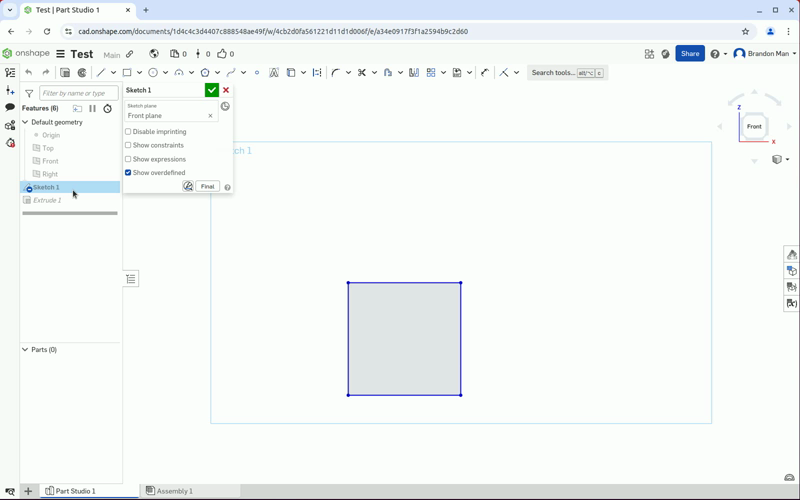
mouse_move(229, 92)
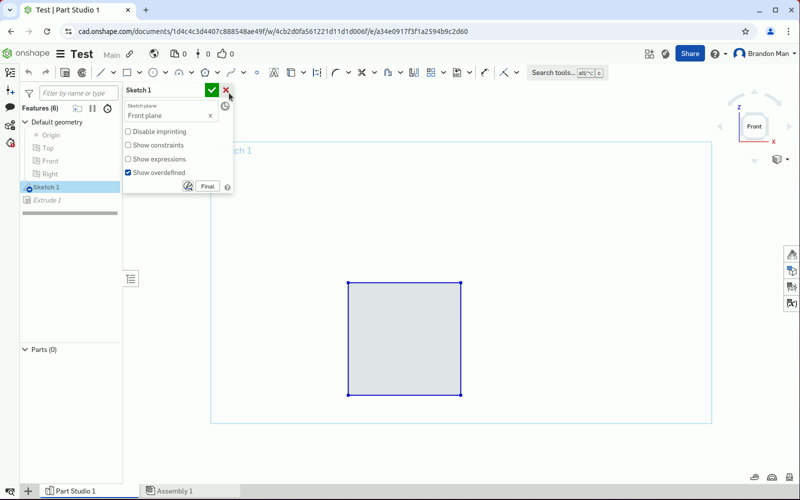
click(229, 92)
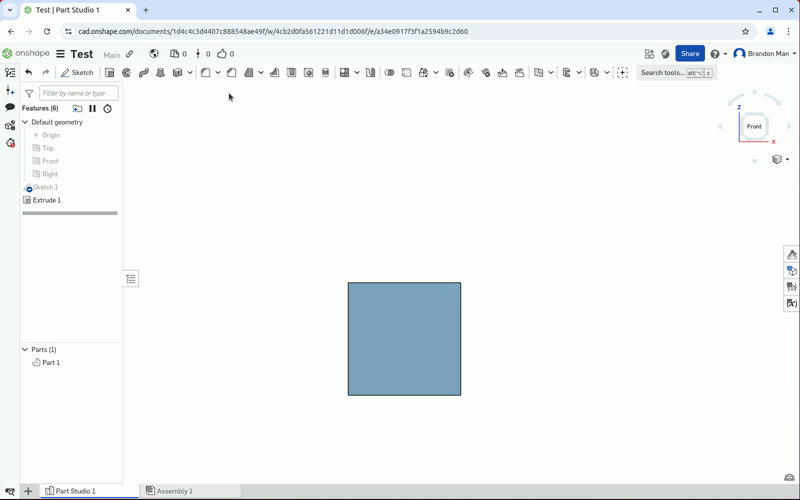
mouse_move(73, 352)
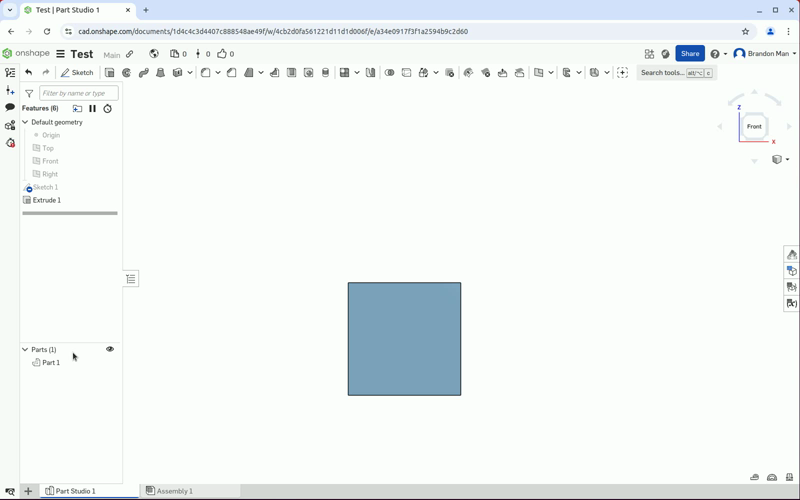
key(y)
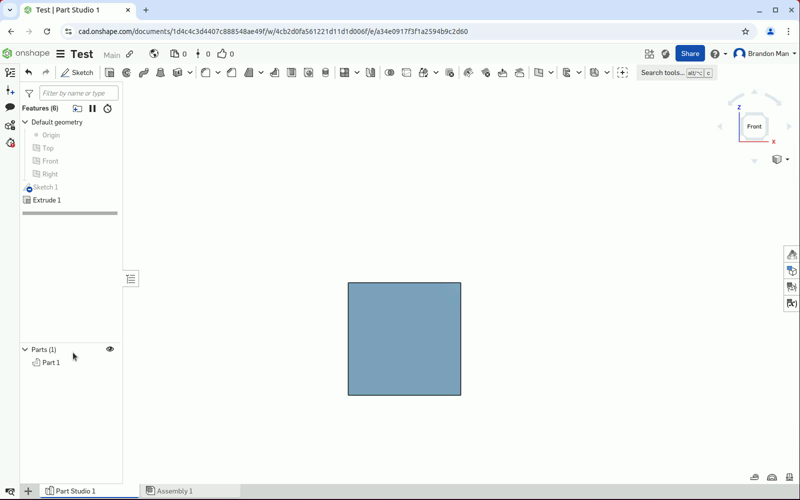
key(shift+p)
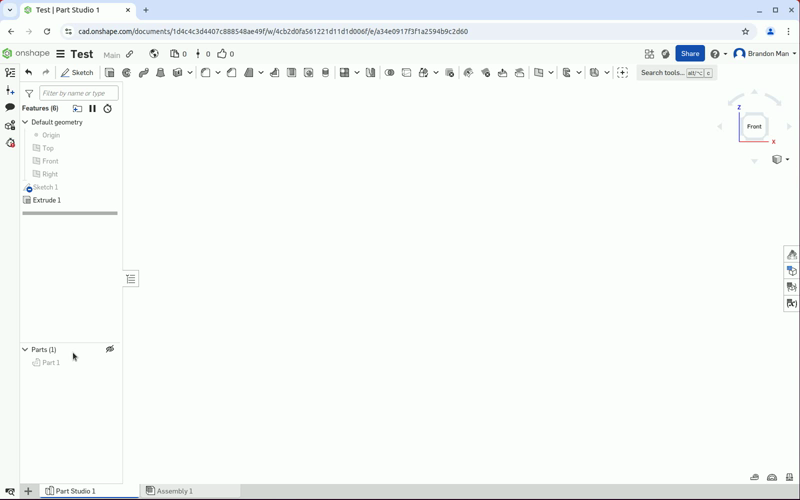
key(space)
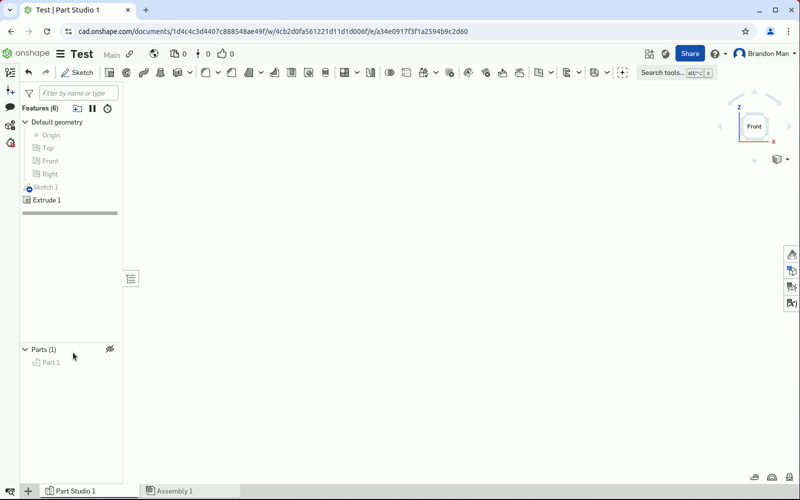
key_down(shift)
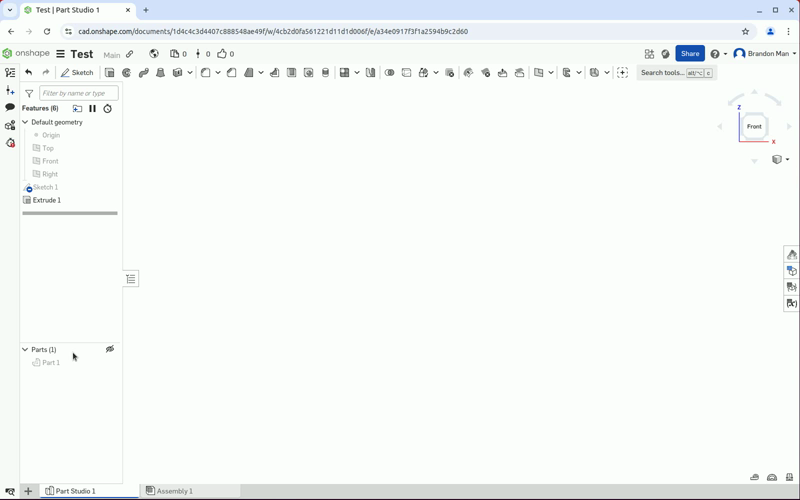
key(down)
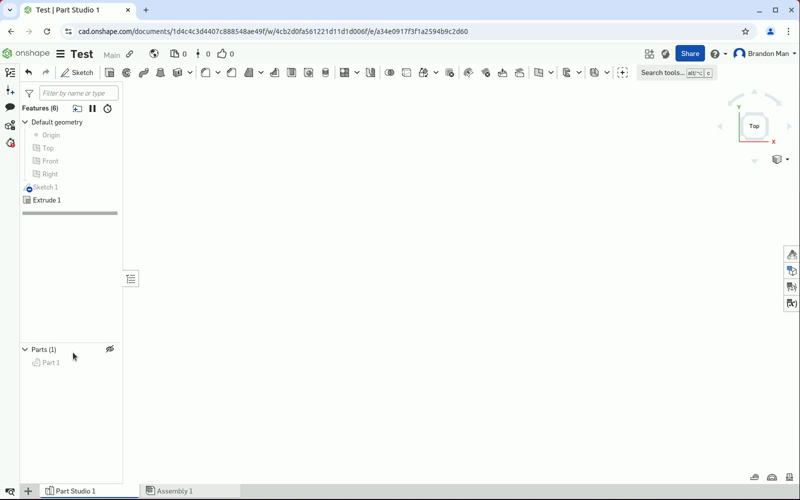
key_up(shift)
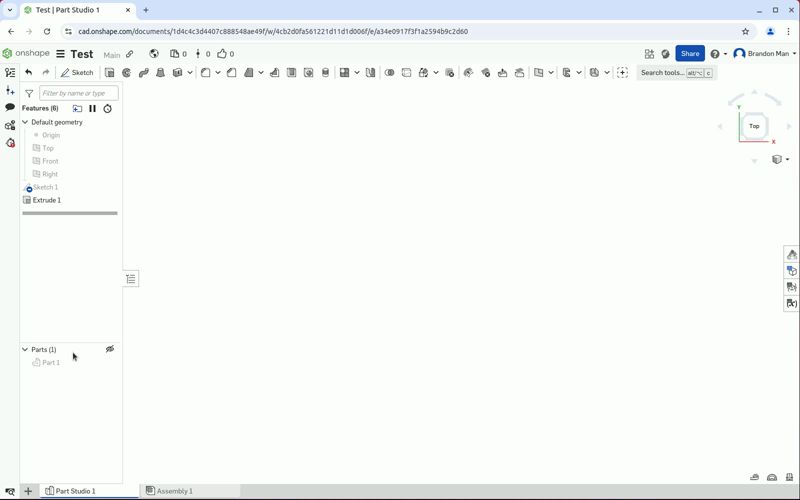
mouse_move(73, 352)
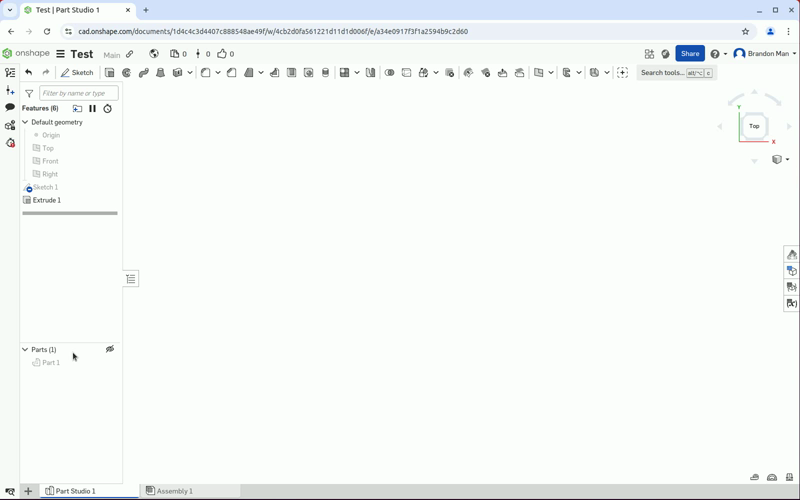
key(shift+y)
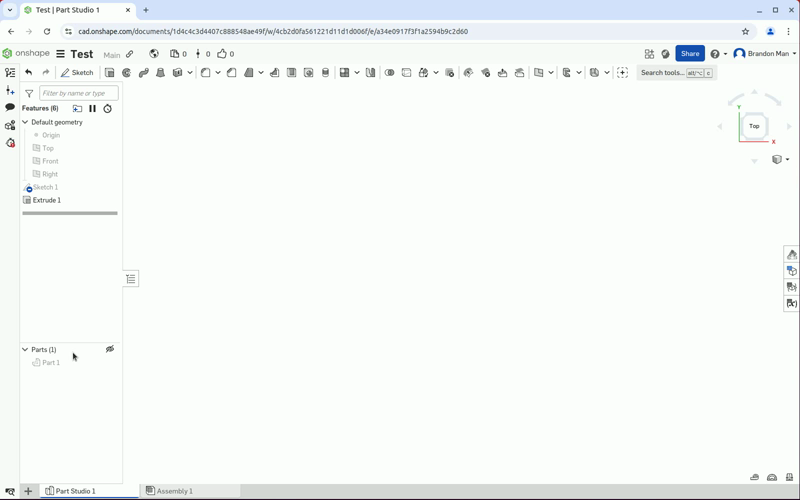
key(shift+s)
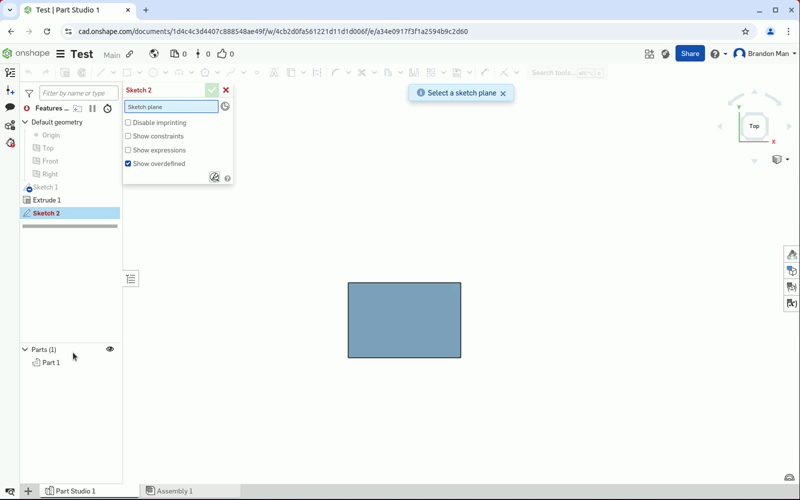
mouse_move(73, 150)
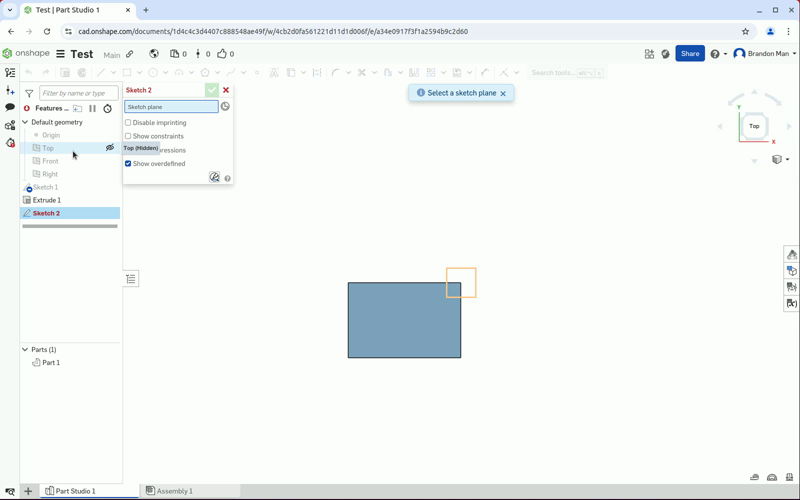
click(73, 150)
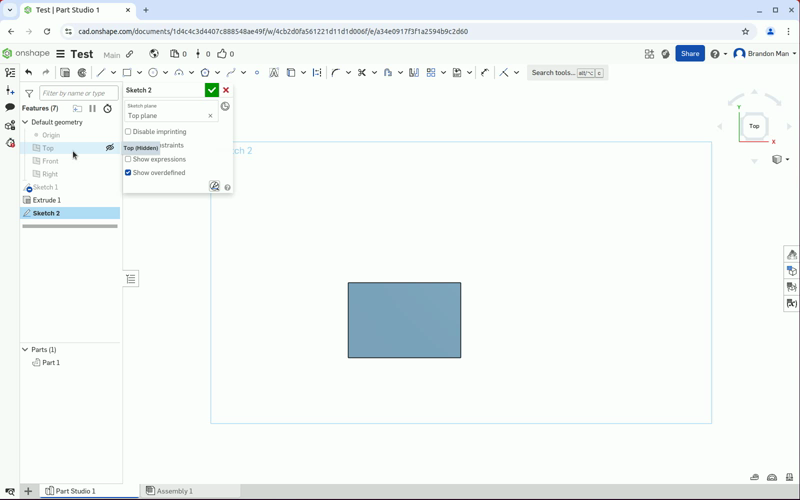
mouse_move(73, 352)
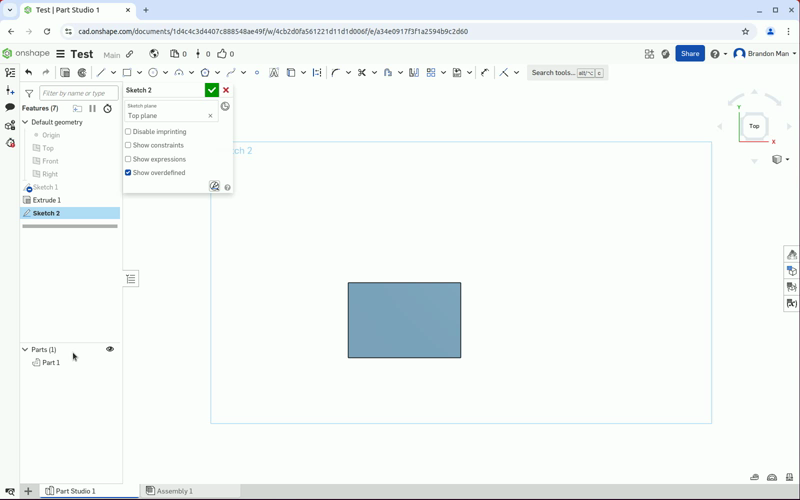
key(y)
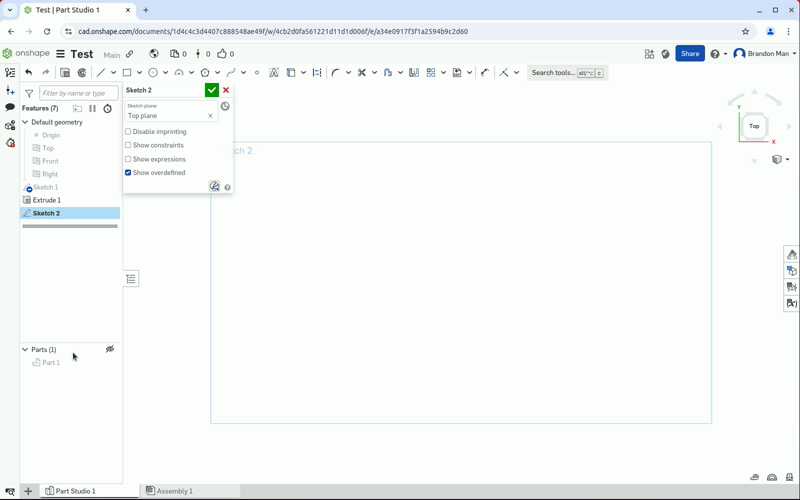
key(c)
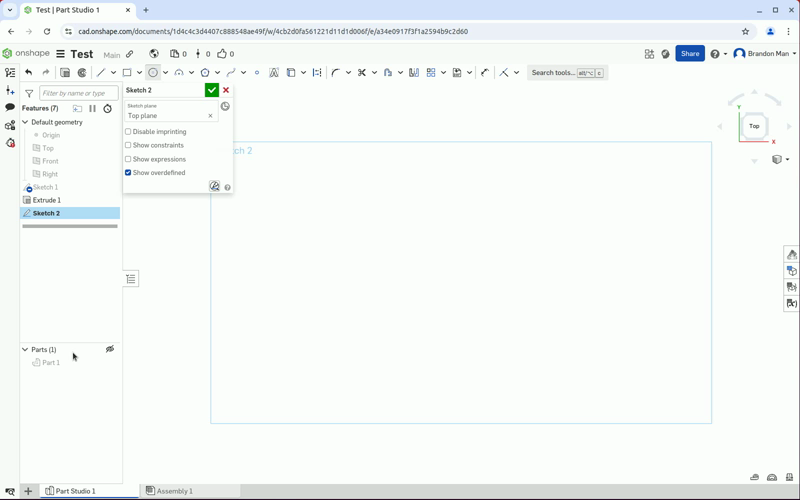
key_down(shift)
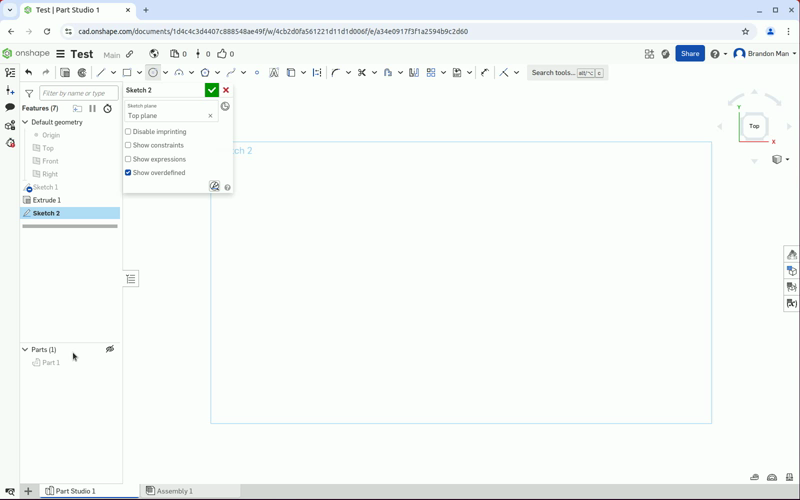
mouse_move(414, 321)
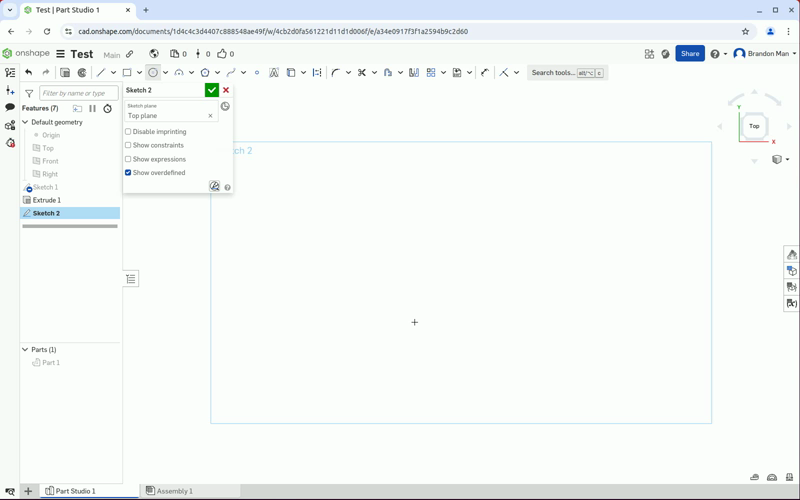
click(414, 321)
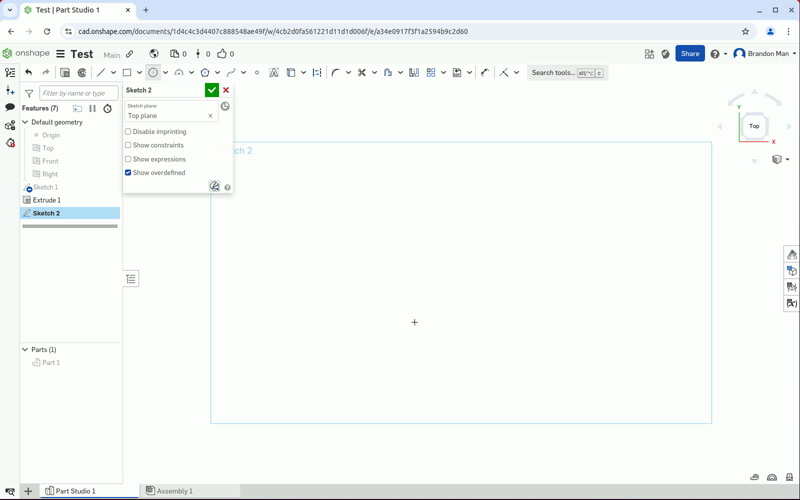
key_up(shift)
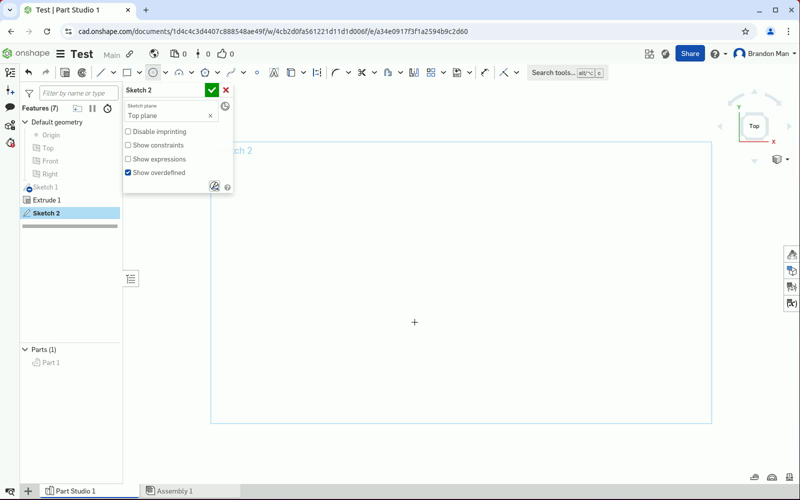
mouse_move(437, 321)
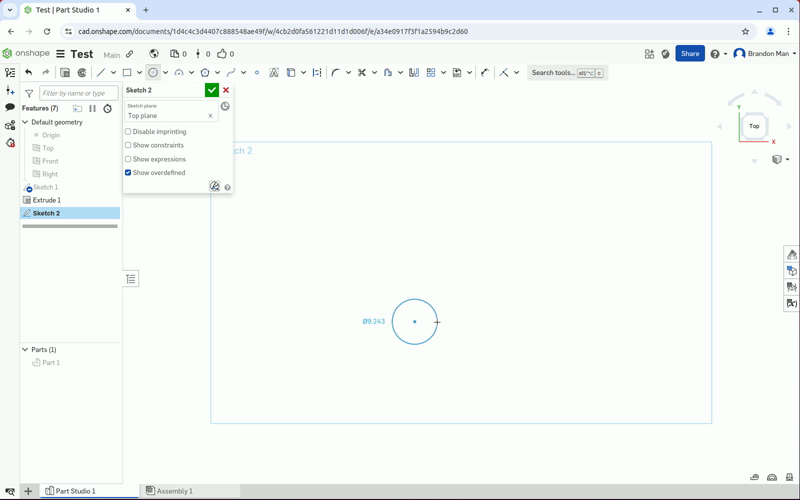
click(437, 321)
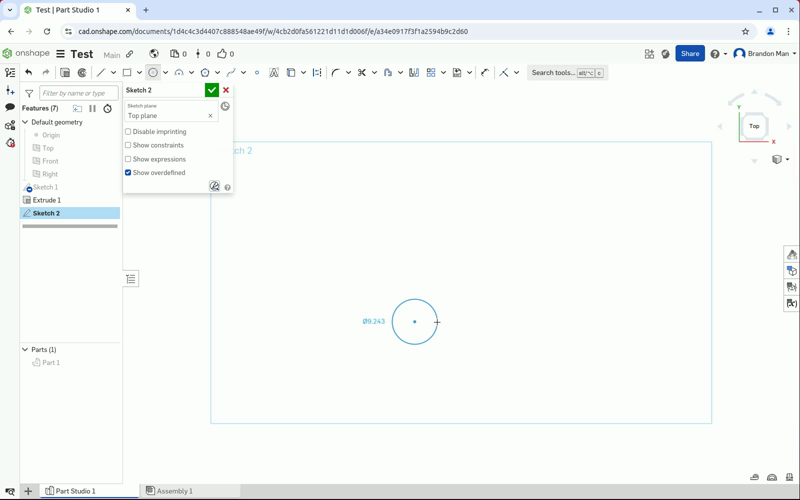
key(esc)
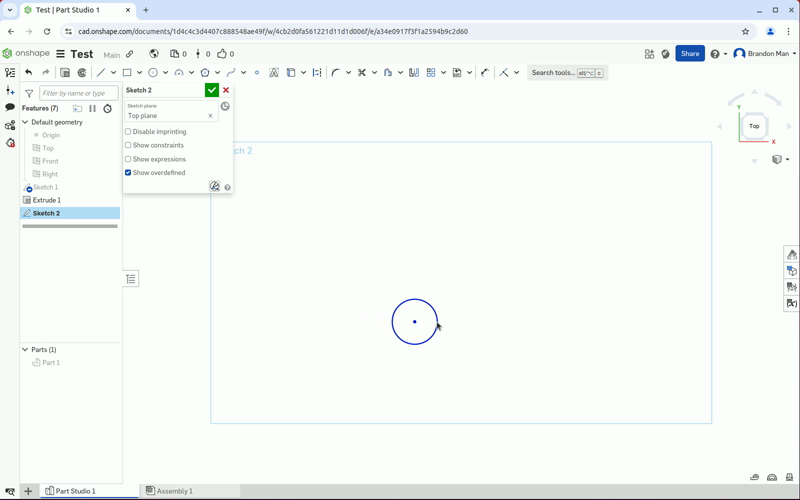
mouse_move(403, 310)
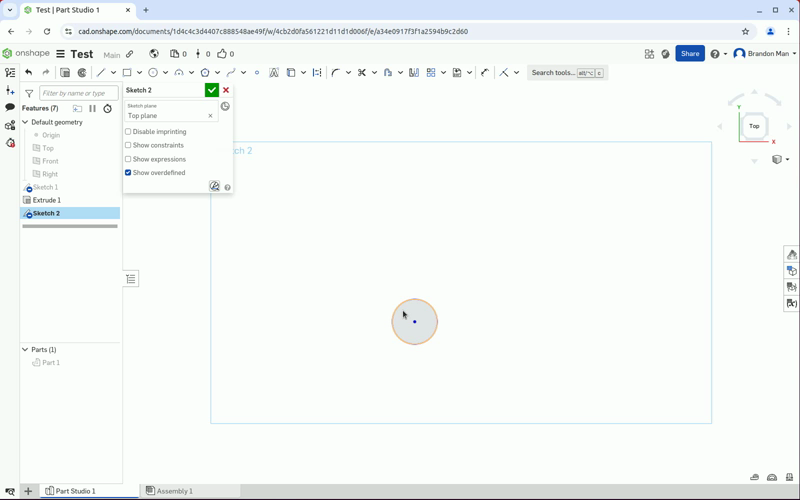
scroll(6)
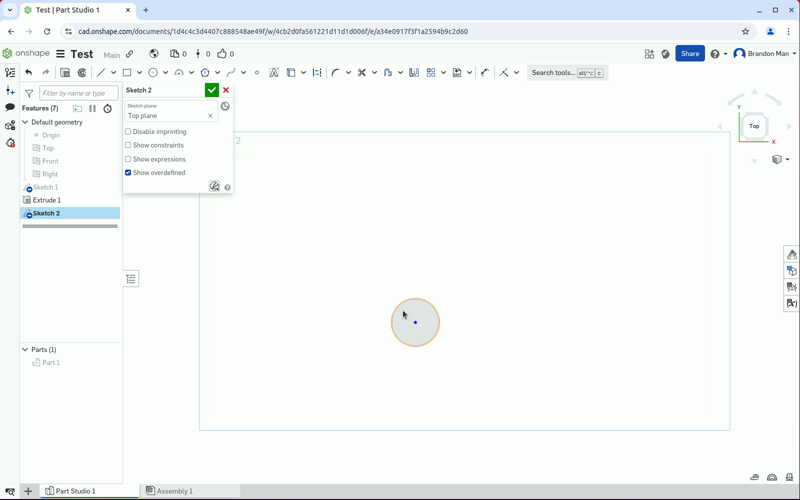
scroll(6)
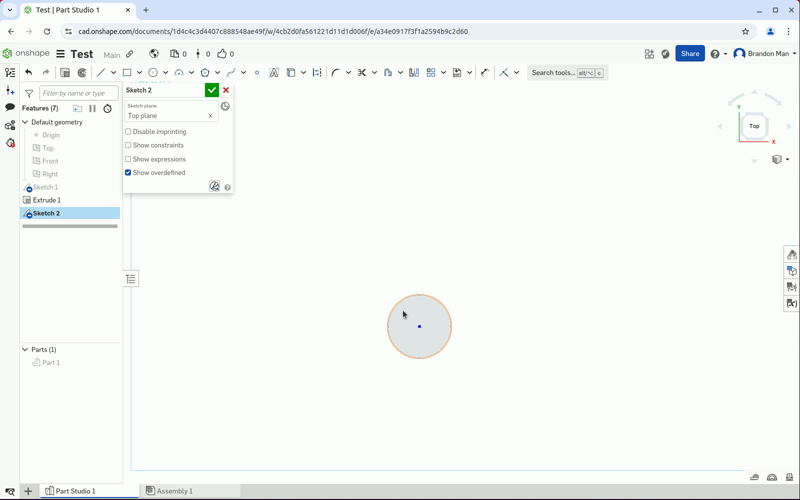
scroll(6)
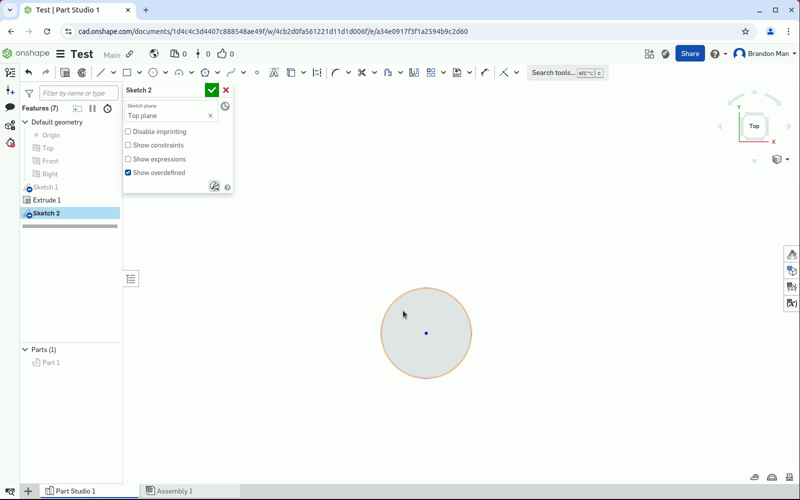
scroll(6)
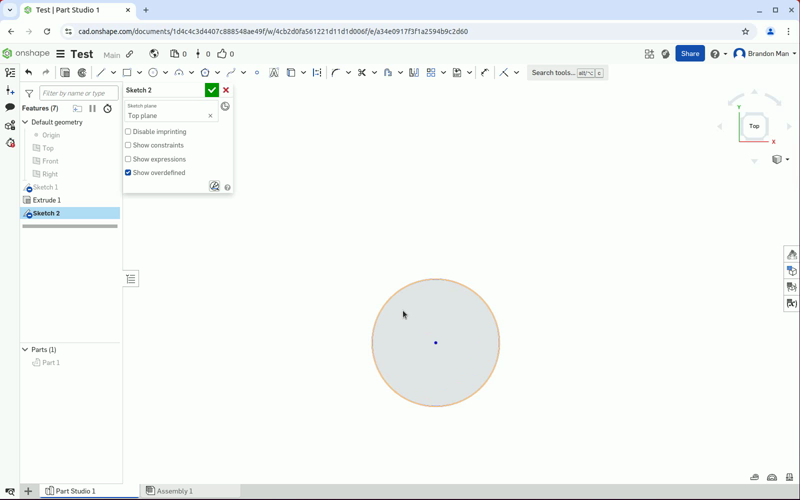
scroll(6)
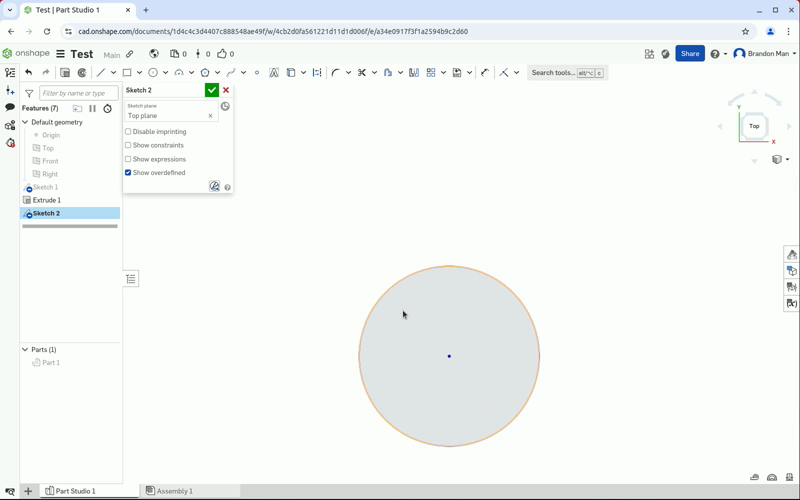
scroll(6)
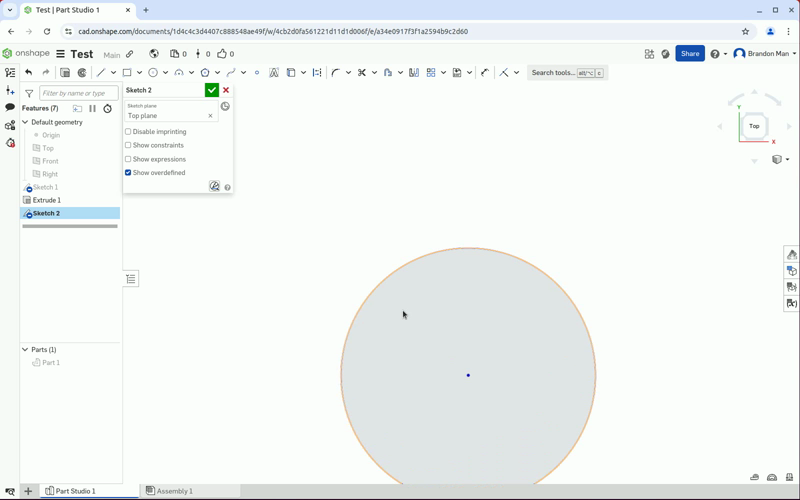
scroll(6)
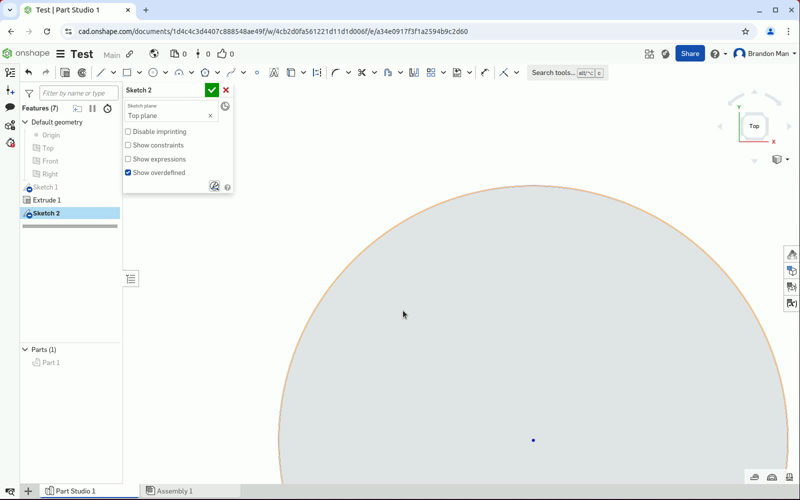
click(403, 310)
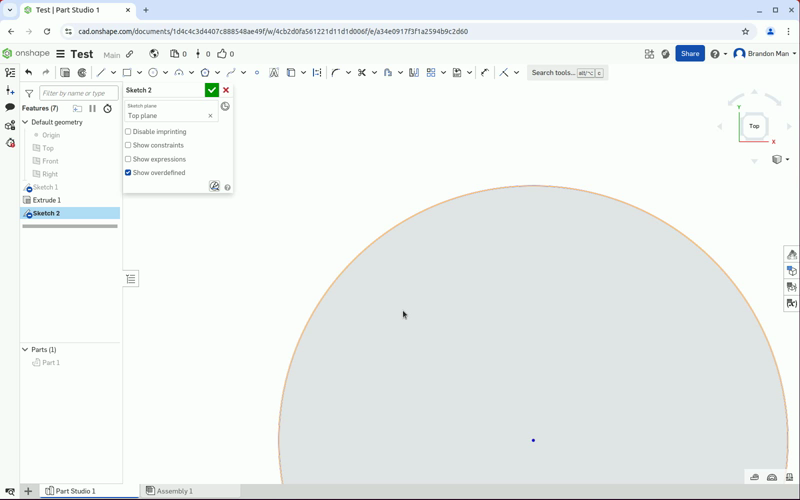
scroll(-6)
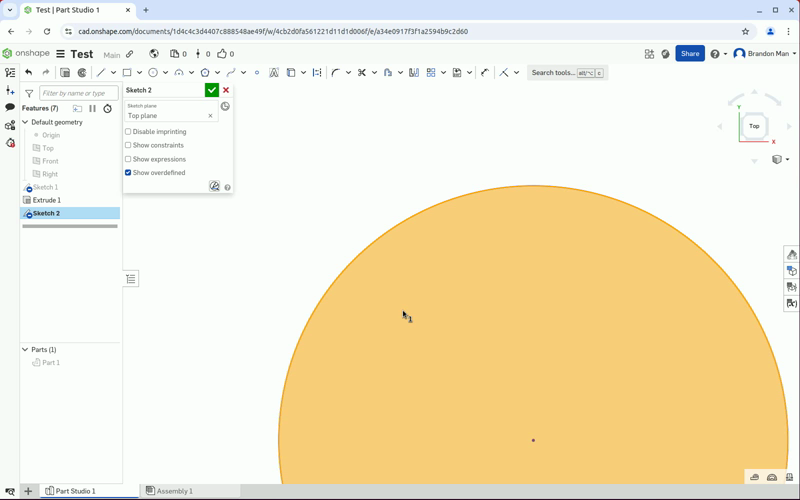
scroll(-6)
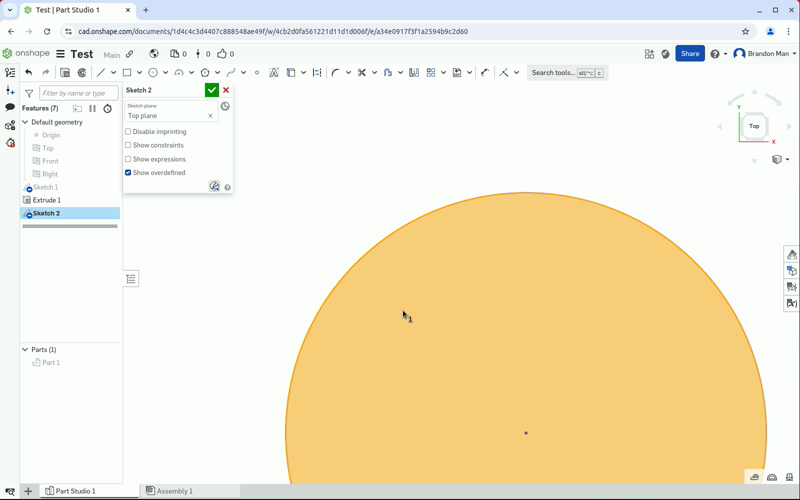
scroll(-6)
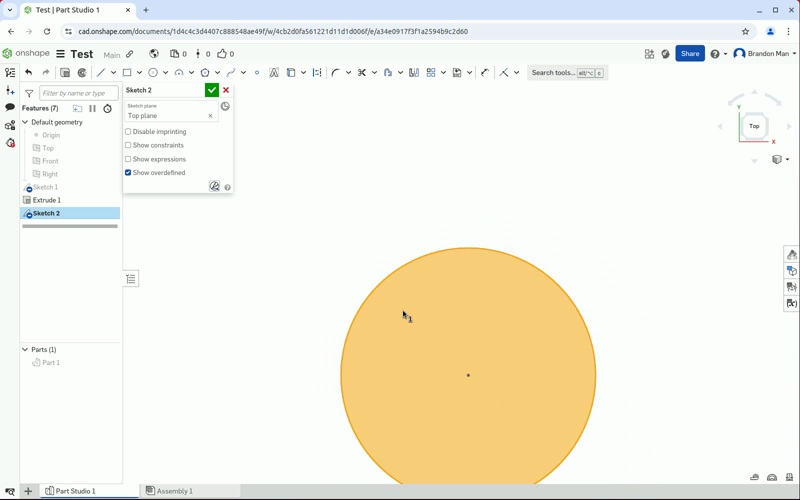
scroll(-6)
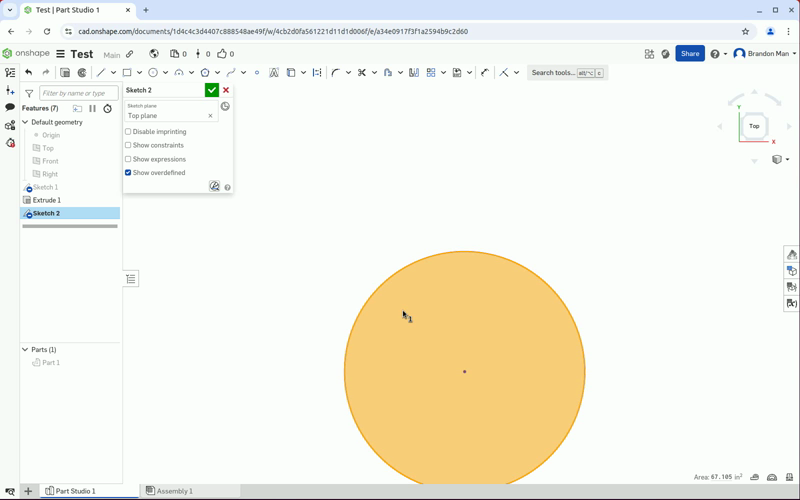
scroll(-6)
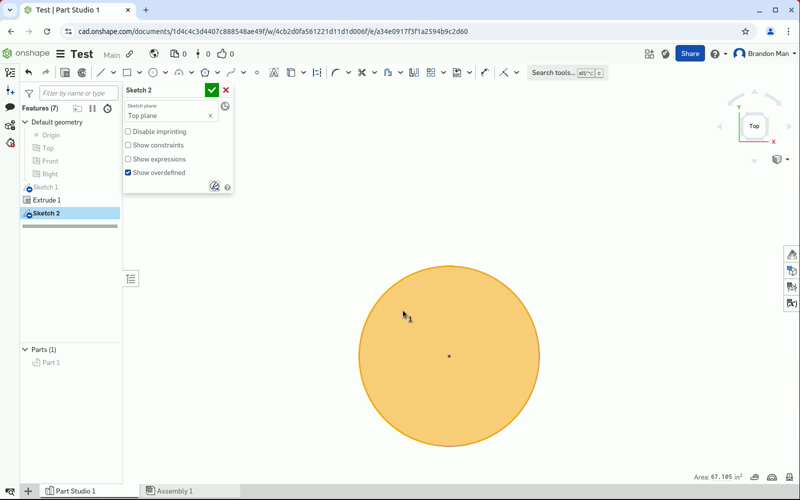
scroll(-6)
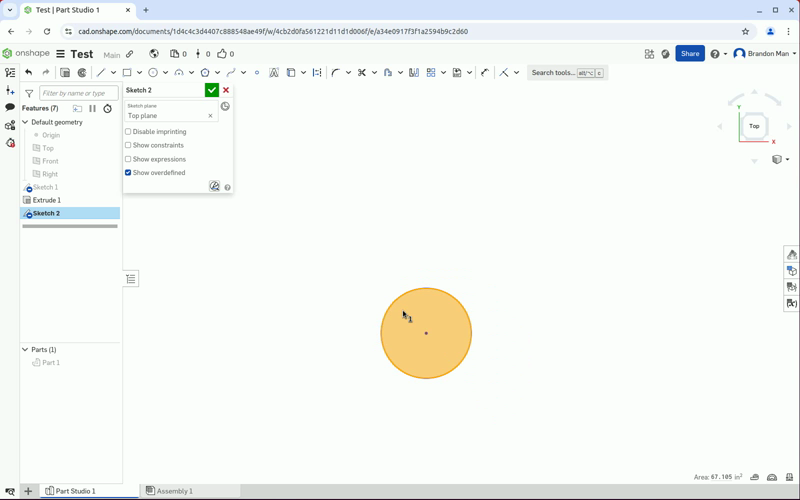
scroll(-6)
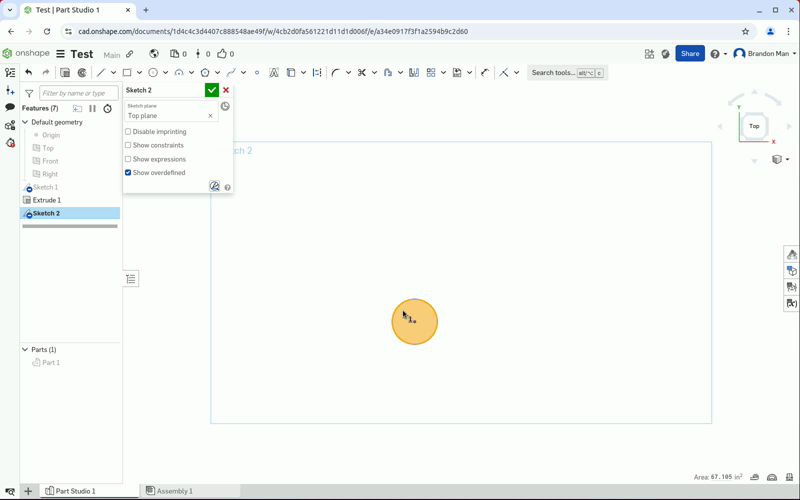
mouse_move(73, 352)
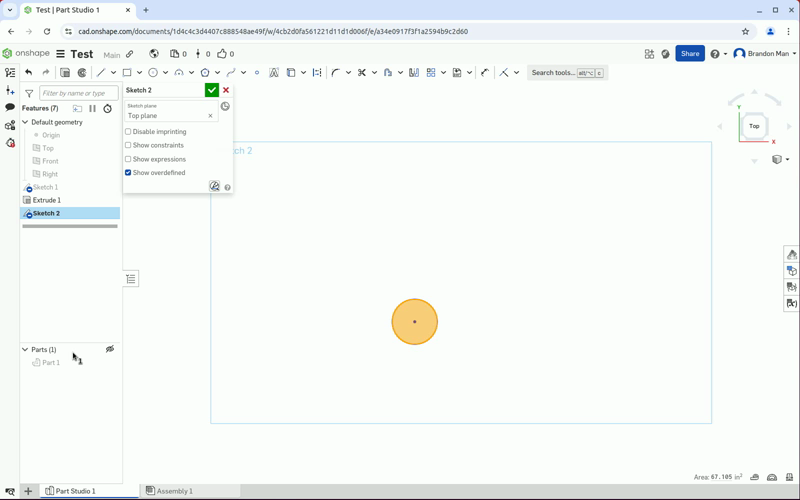
key(shift+y)
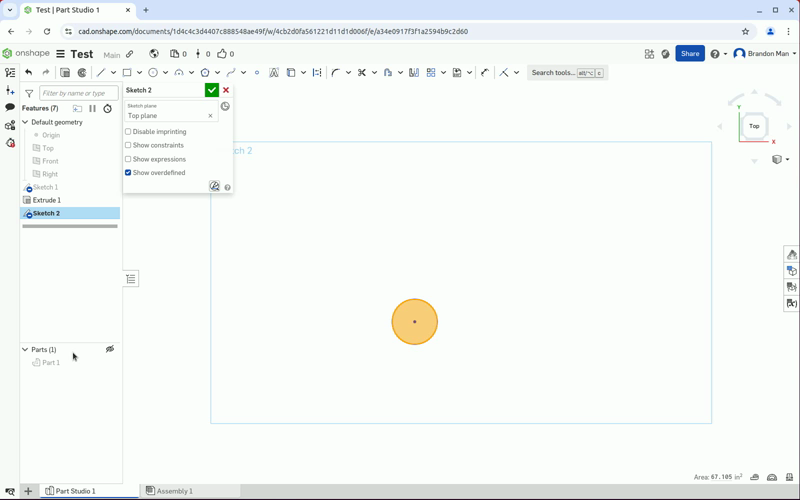
key(shift+e)
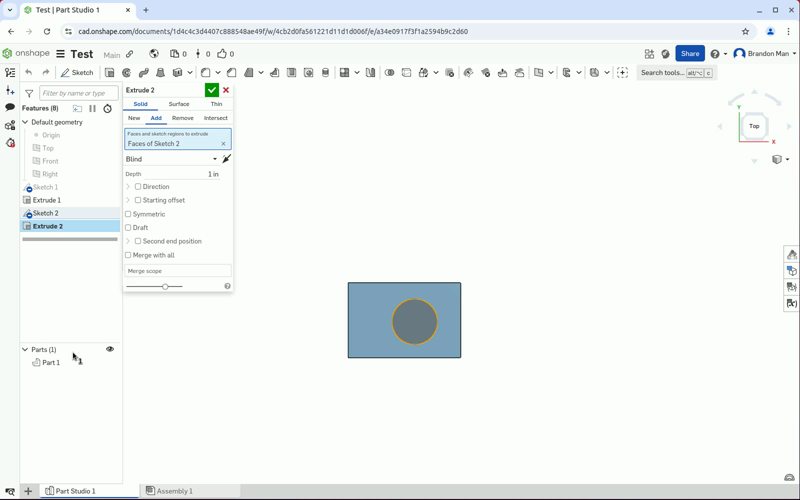
mouse_move(143, 106)
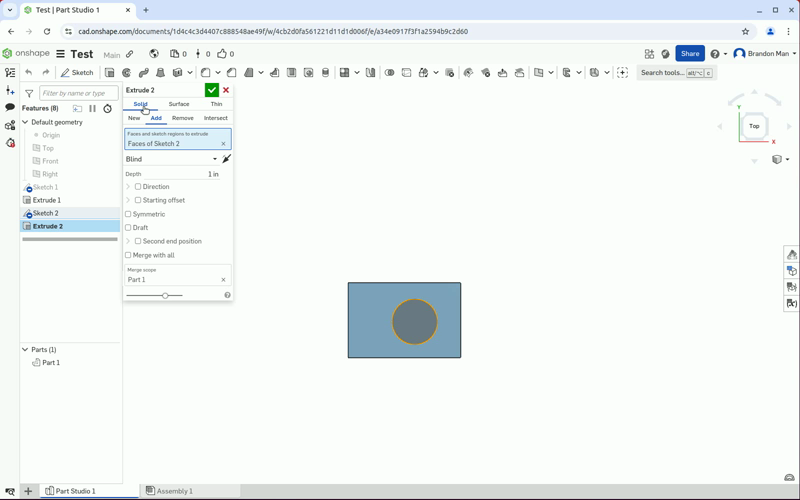
click(143, 106)
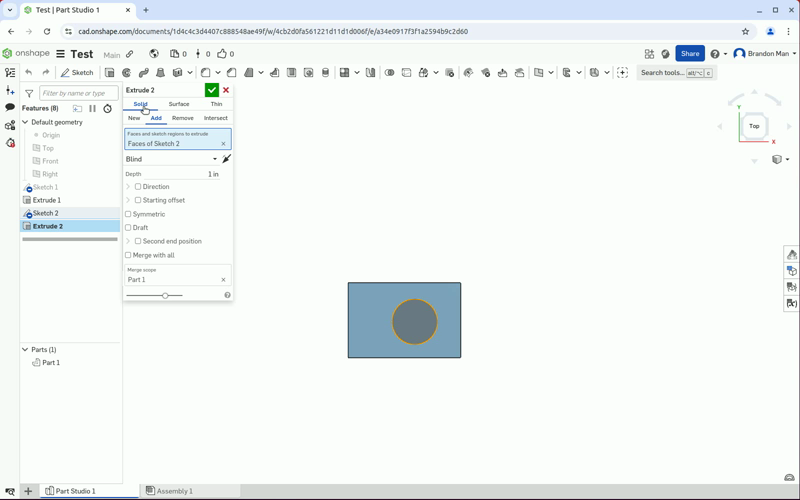
mouse_move(137, 120)
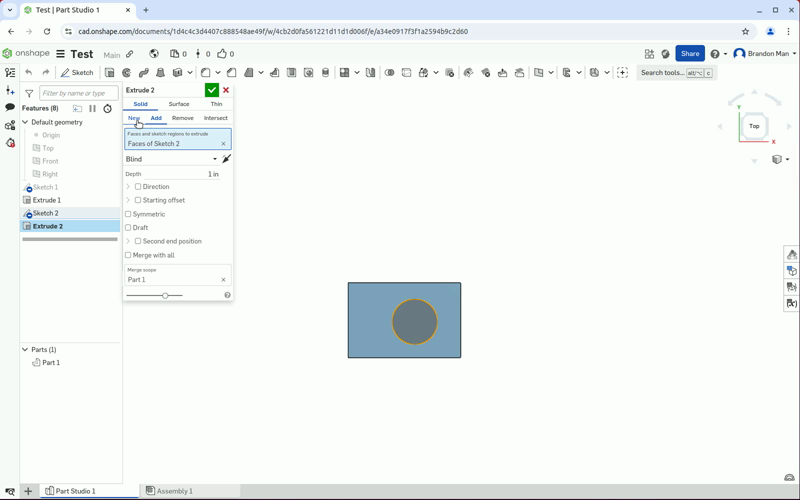
click(137, 120)
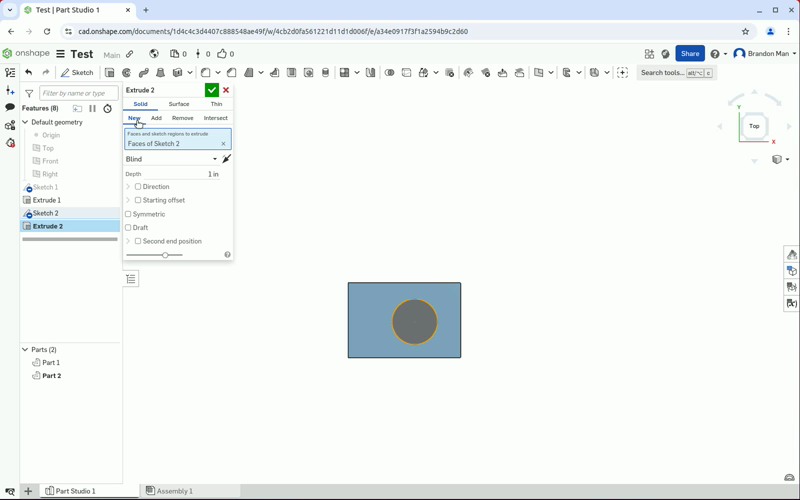
key(tab, 4)
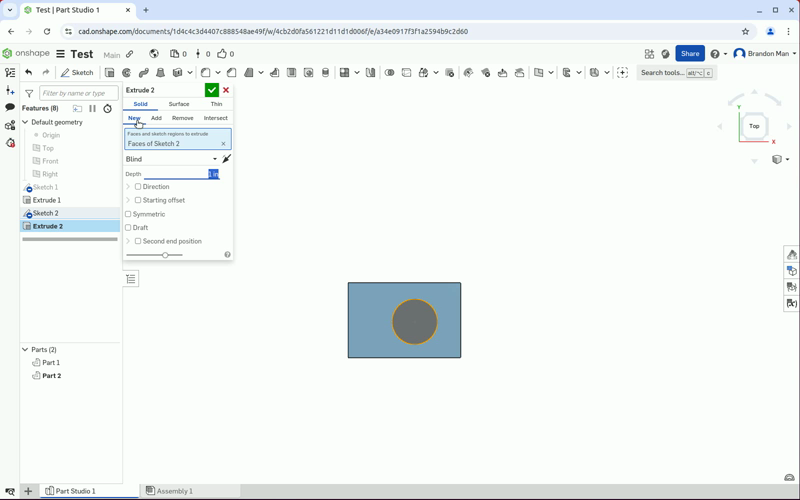
text(9.628)
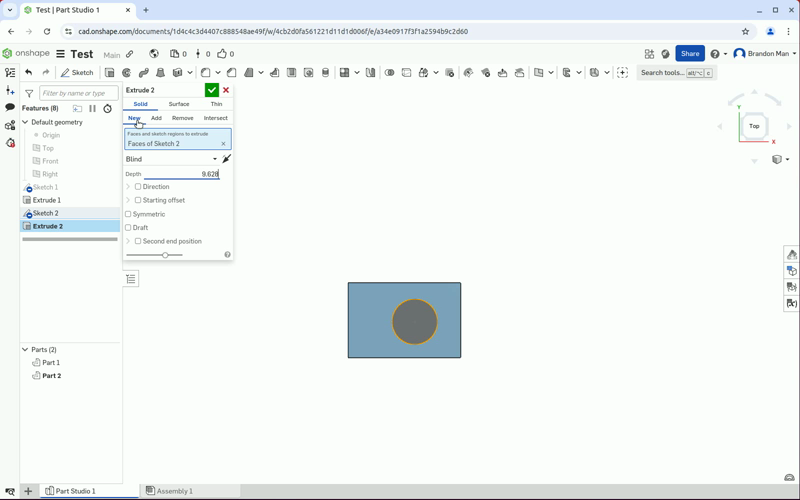
key(enter)
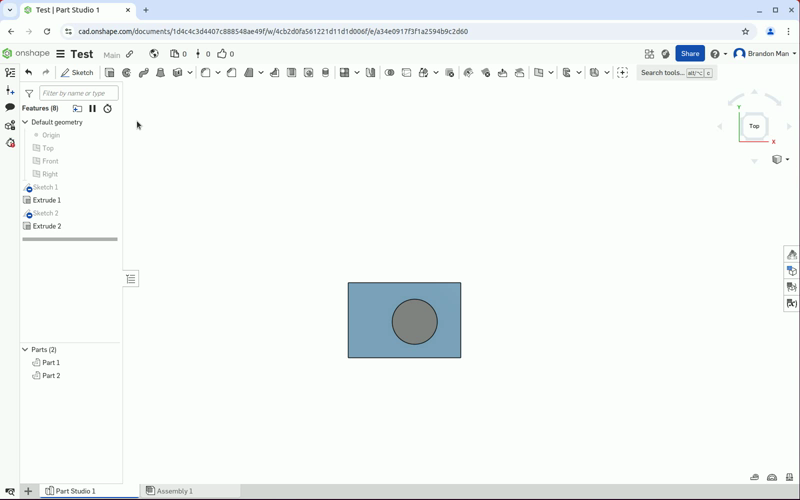
key(shift+h)
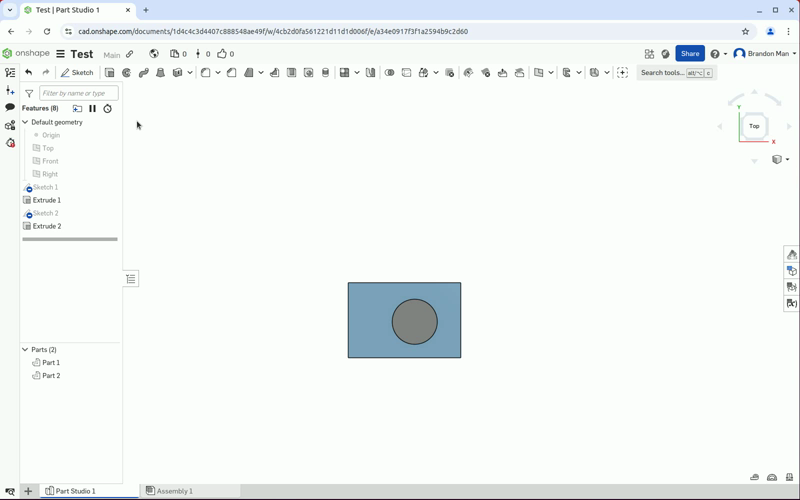
key(shift+h)
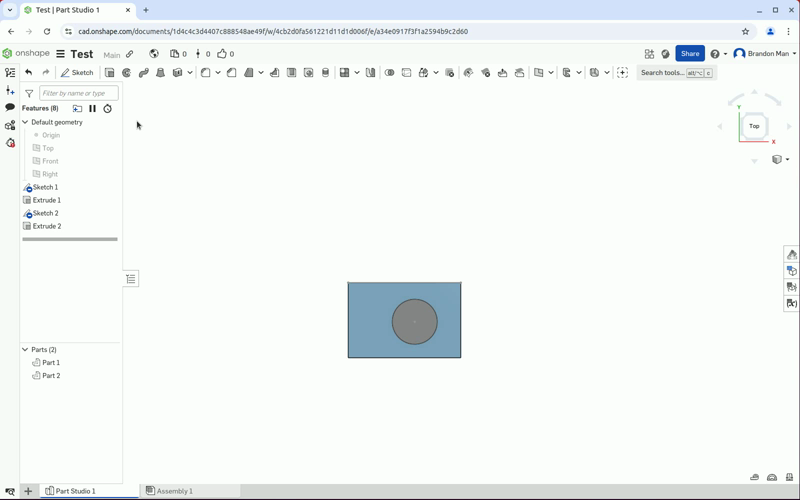
key(shift+7)
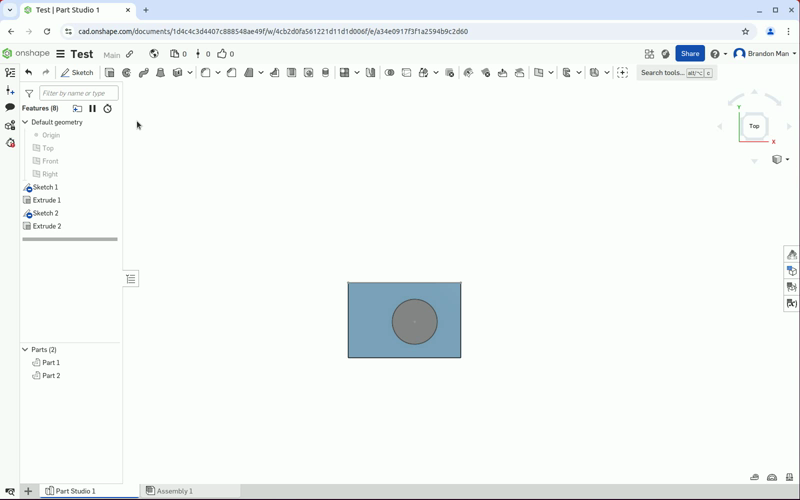
key(up, 3)
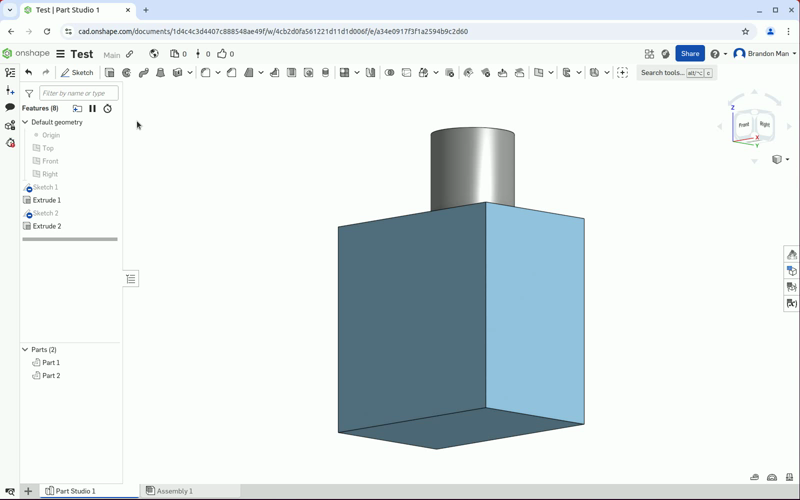
key(left, 3)
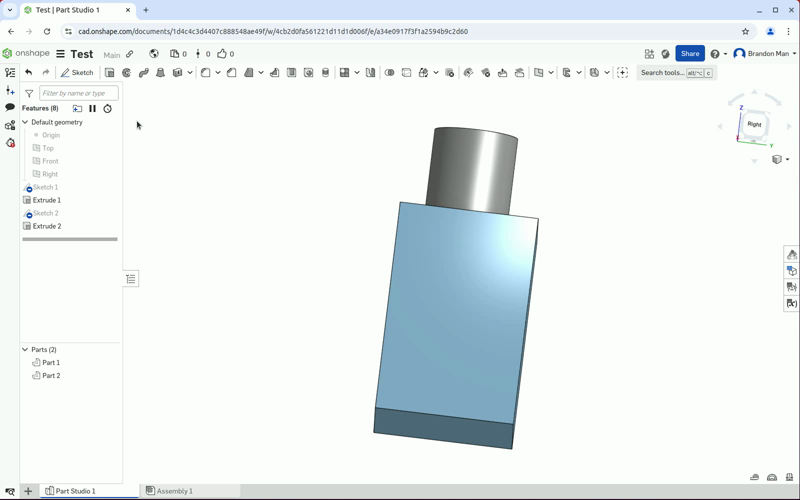
key(right, 3)
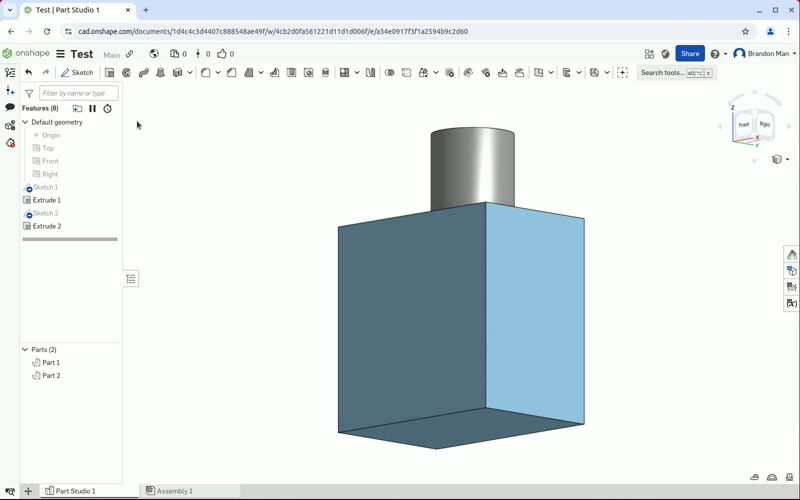
key(down, 3)
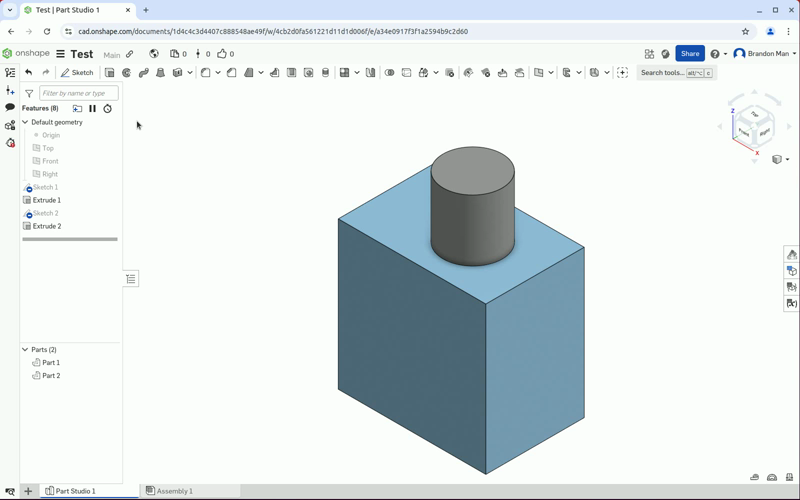
mouse_move(73, 189)
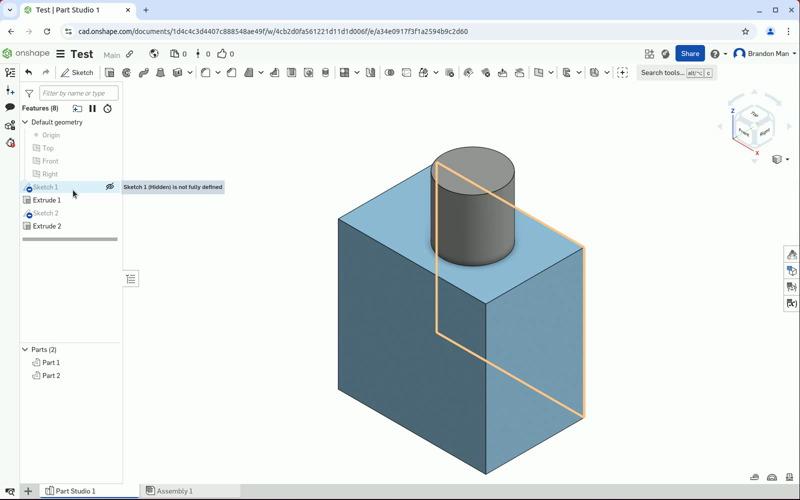
click(73, 189)